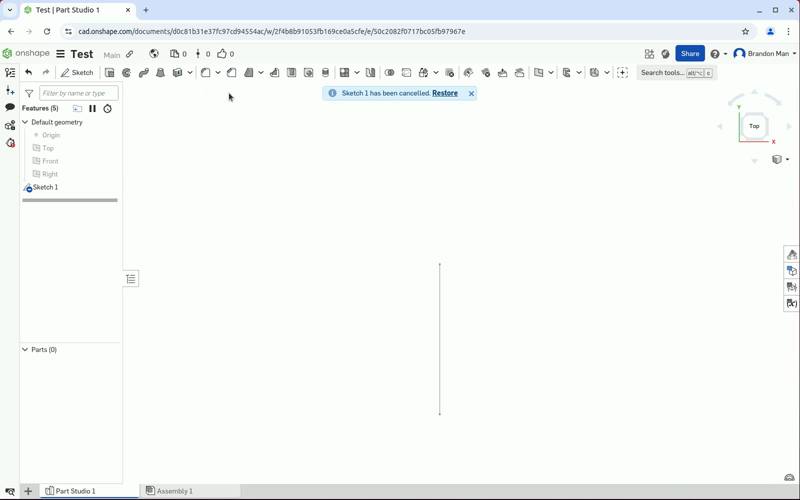
key(shift+h)
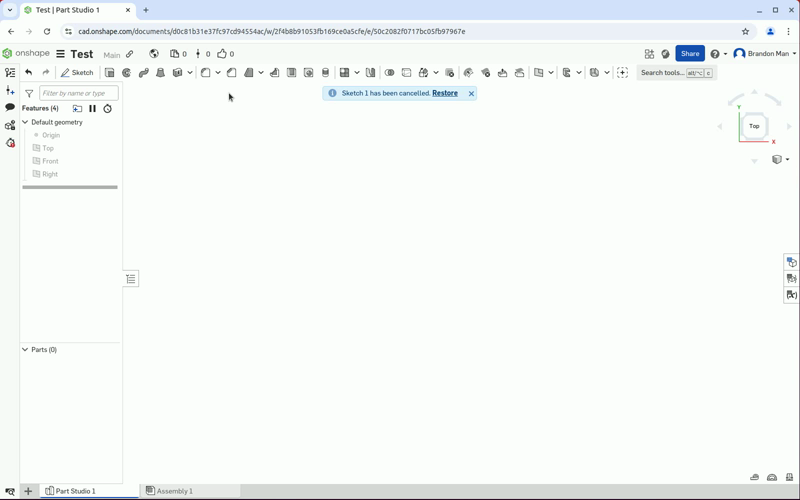
mouse_move(73, 352)
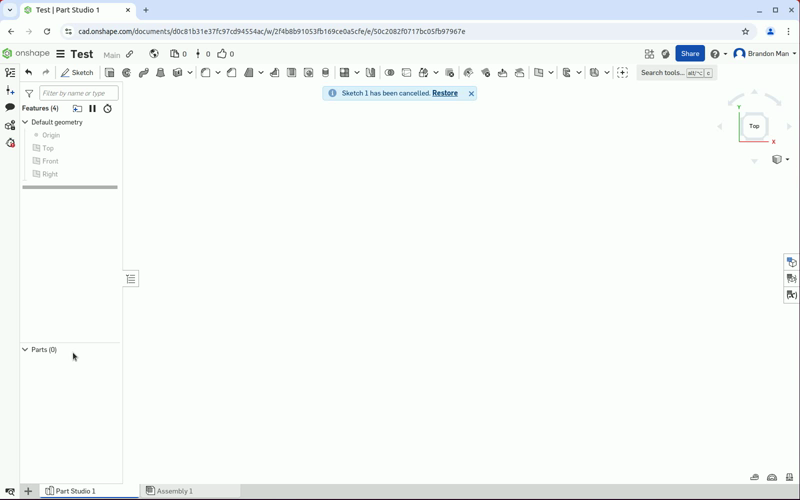
key(y)
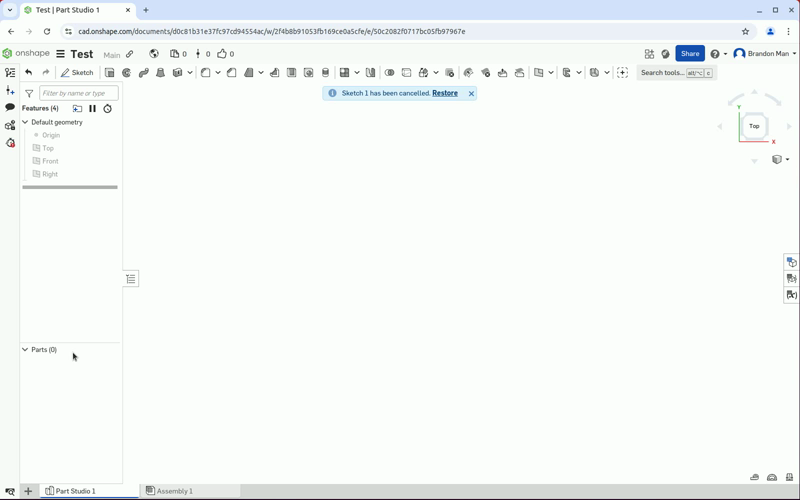
key(shift+p)
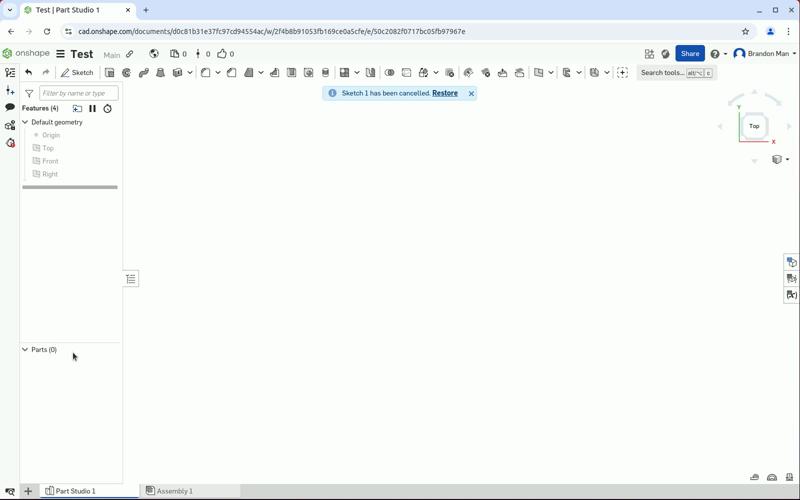
key(space)
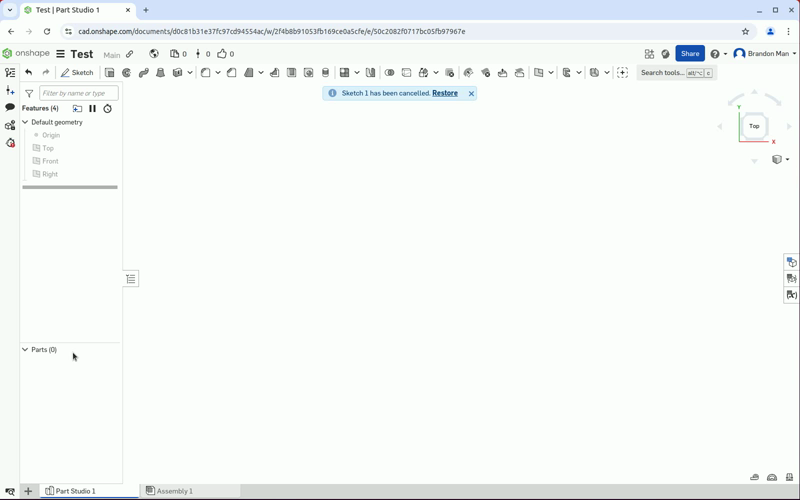
key_down(shift)
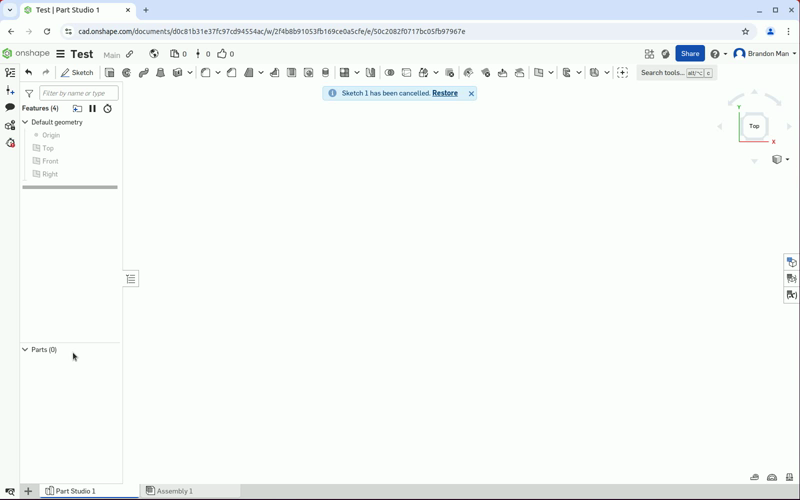
key(up)
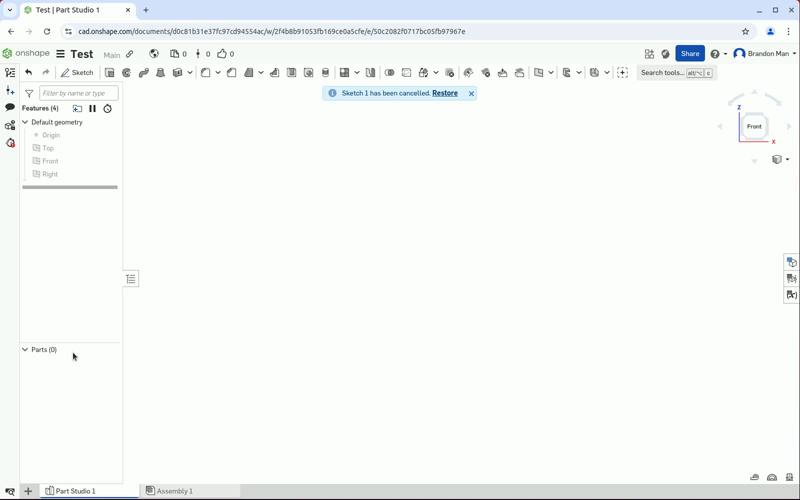
key_up(shift)
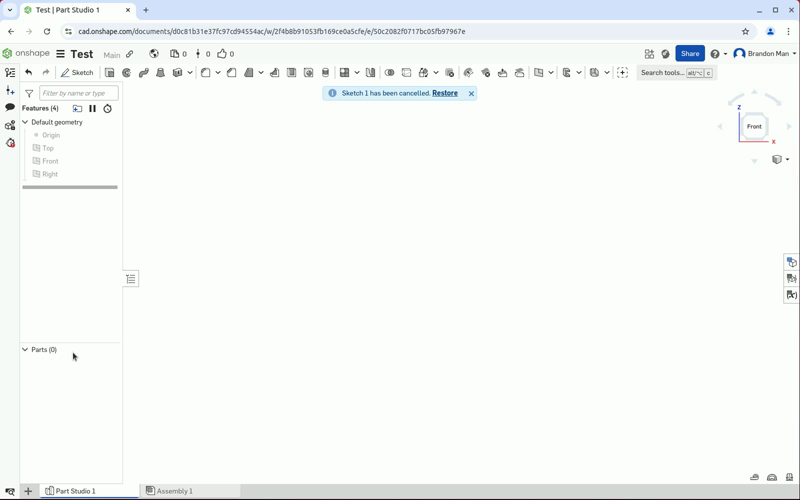
key(space)
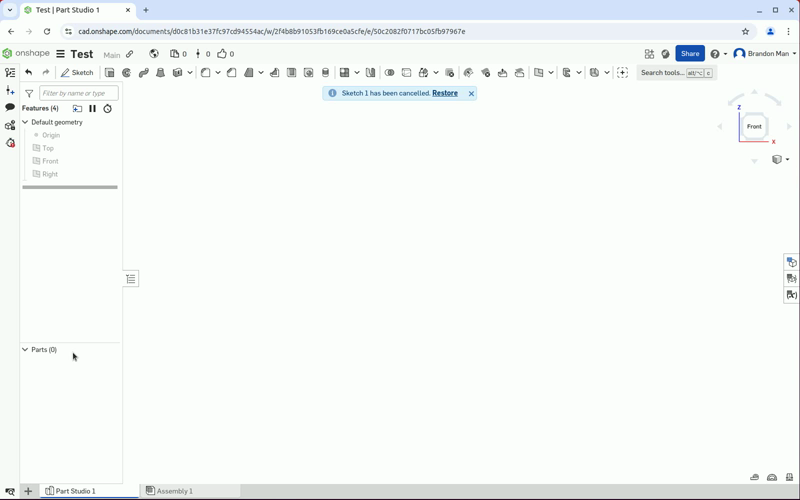
key_down(shift)
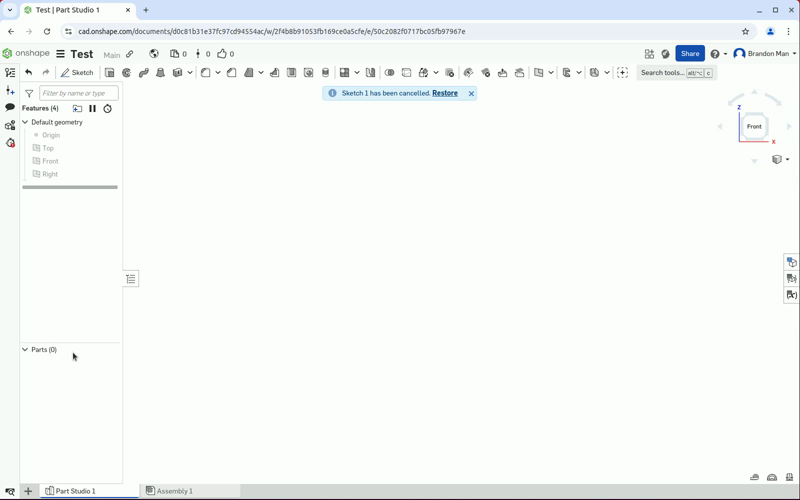
key(left)
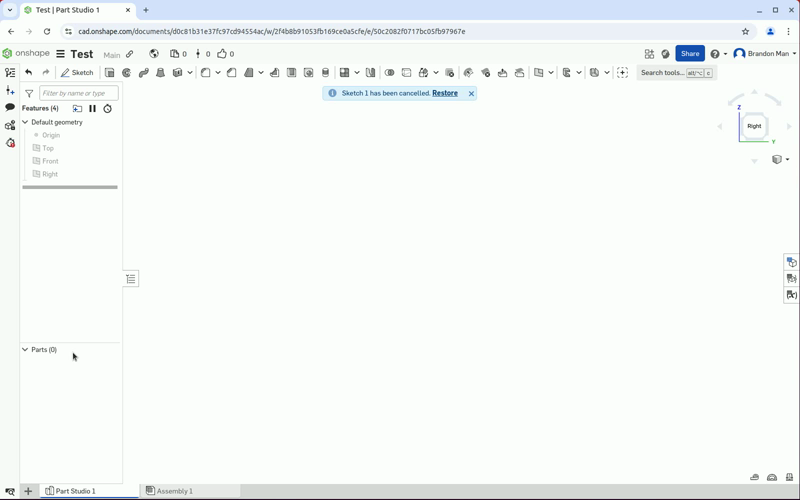
key_up(shift)
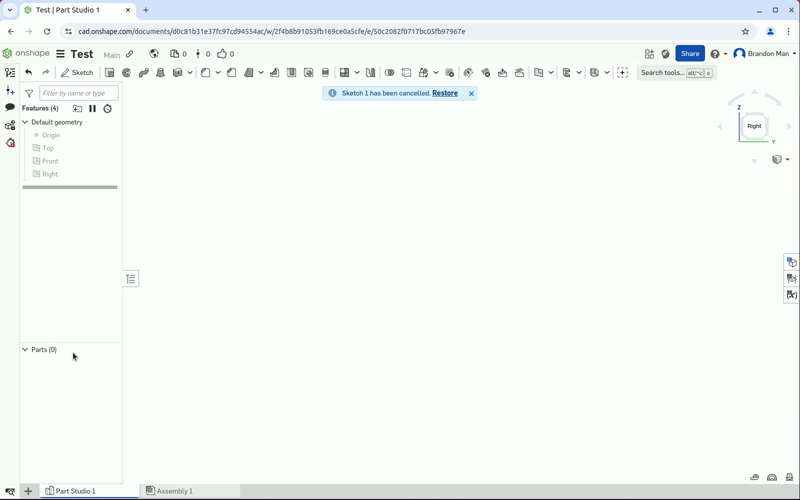
mouse_move(73, 352)
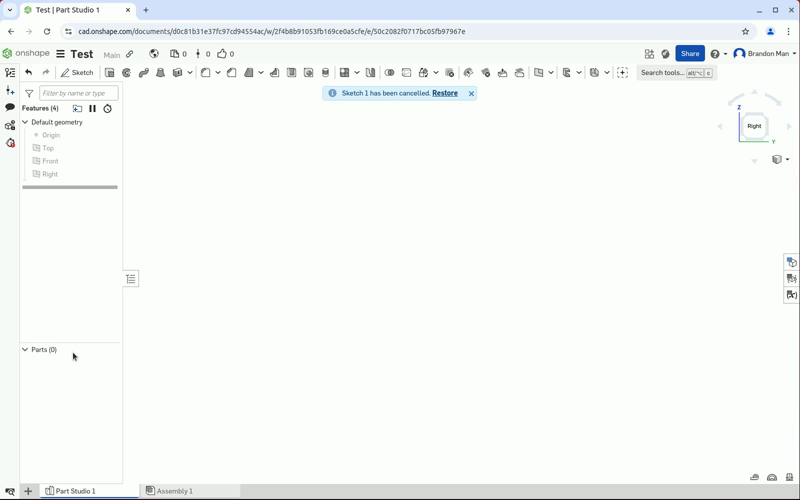
key(shift+y)
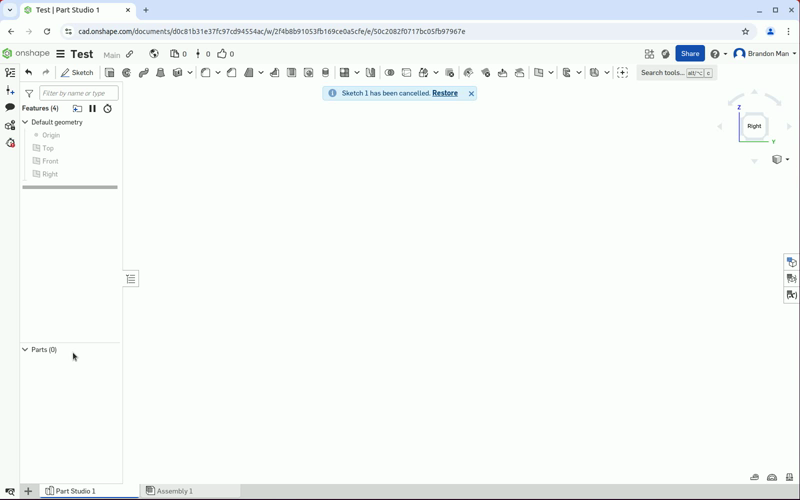
key(shift+s)
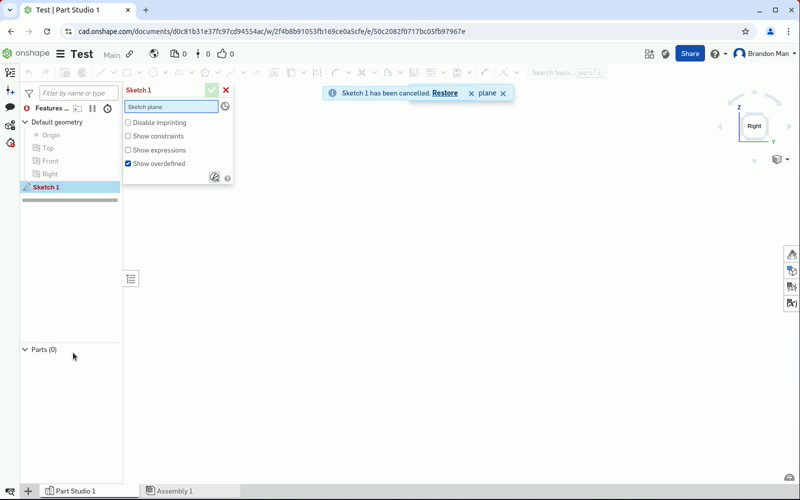
mouse_move(73, 176)
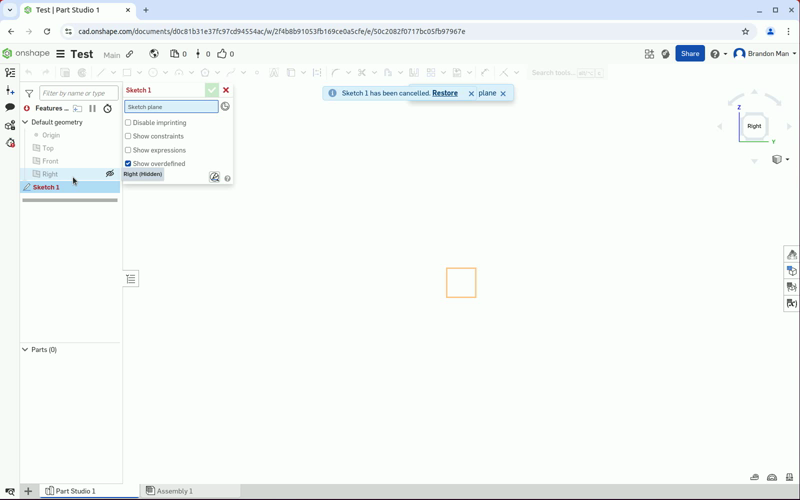
click(73, 176)
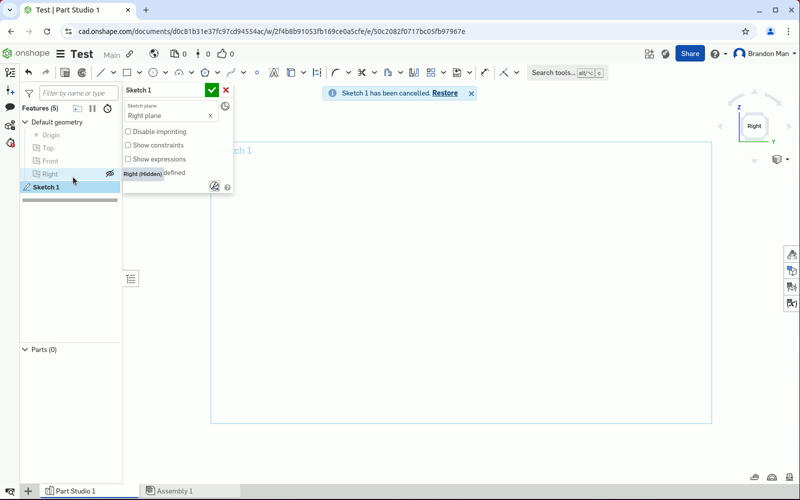
mouse_move(73, 352)
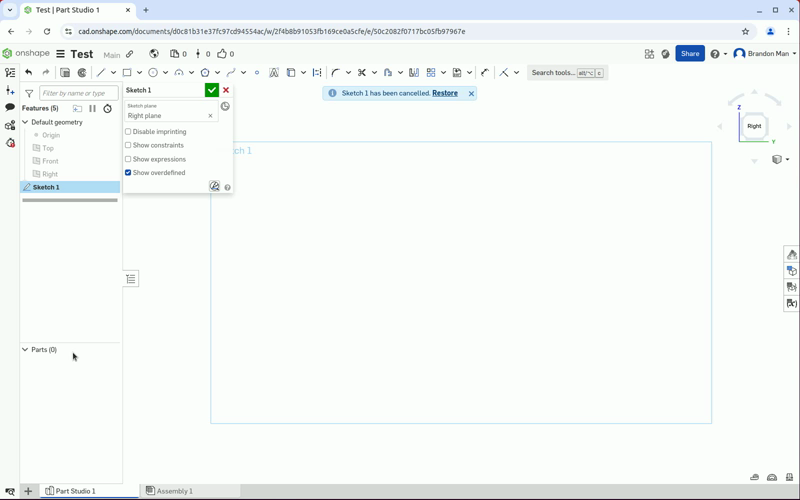
key(y)
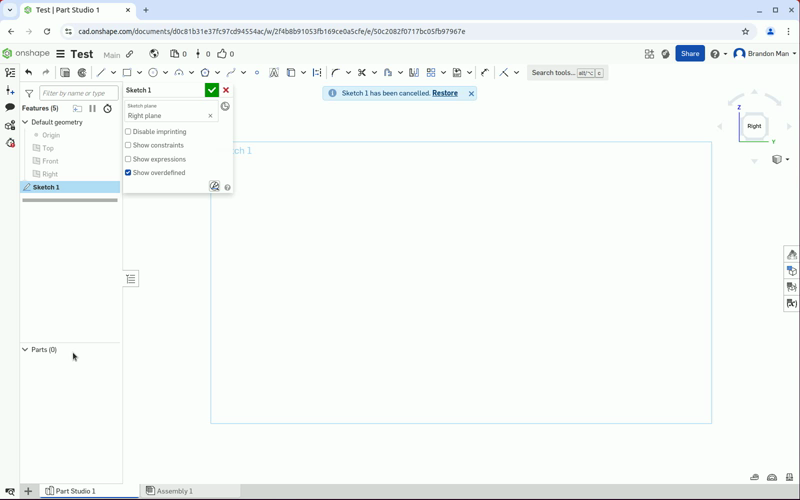
key(l)
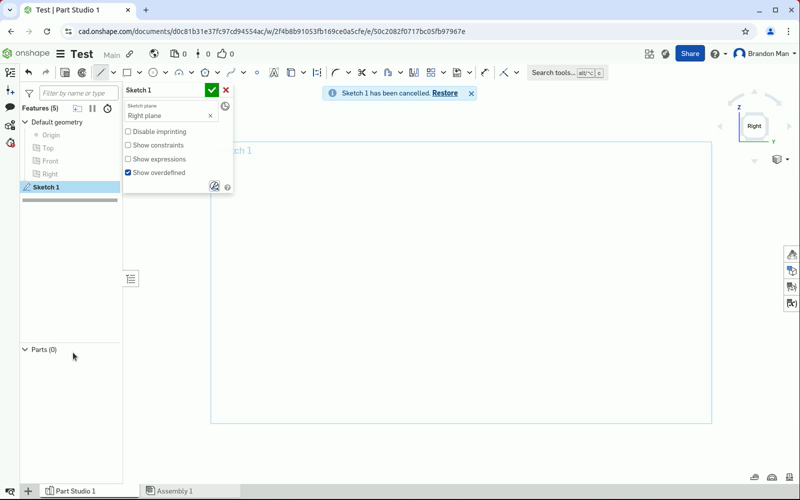
key_down(shift)
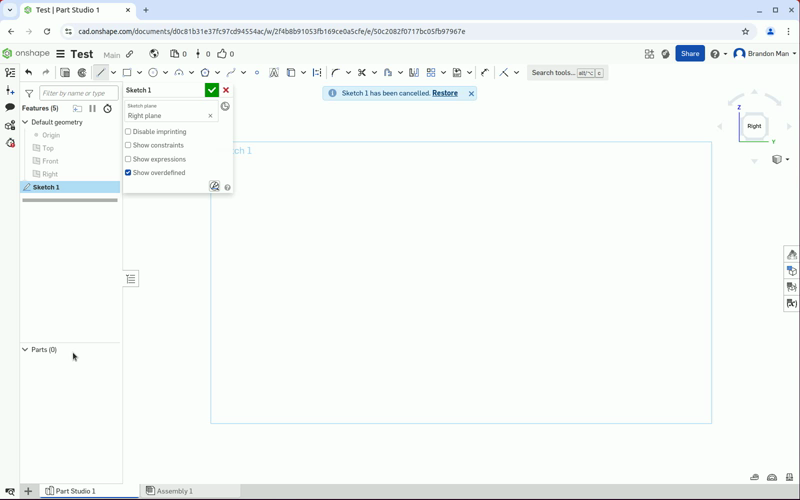
mouse_move(361, 301)
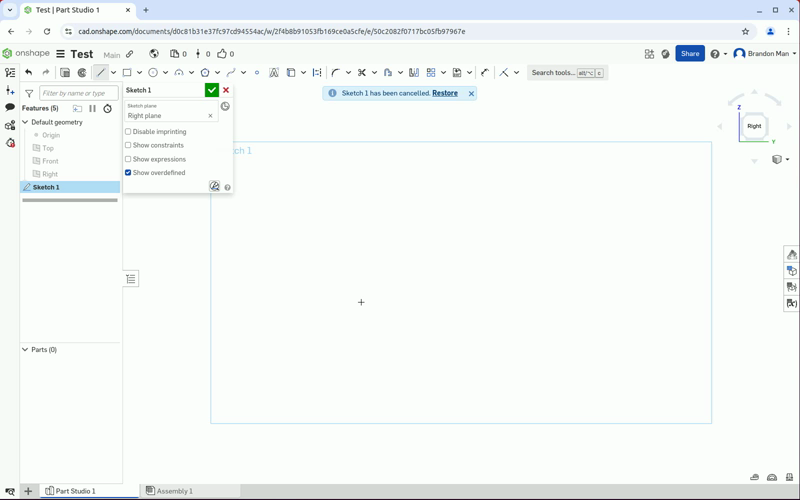
click(361, 301)
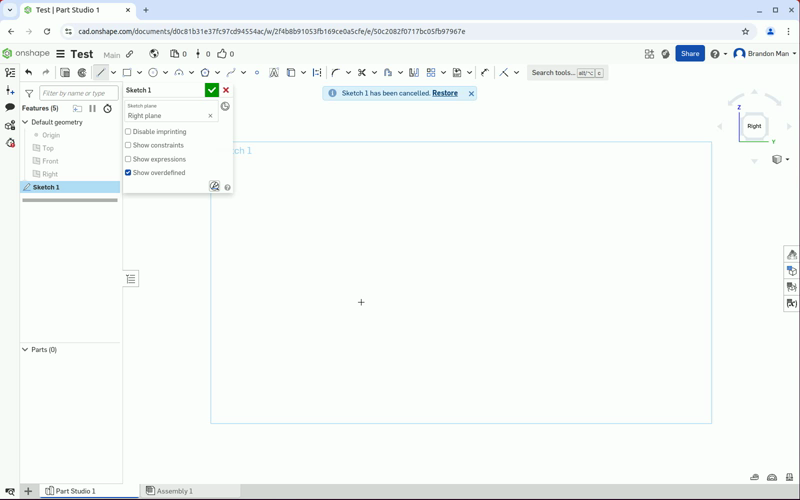
key_up(shift)
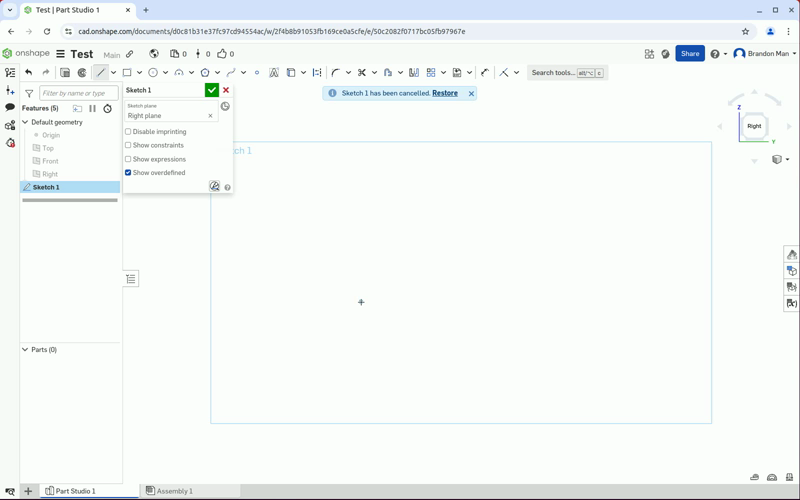
key_down(shift)
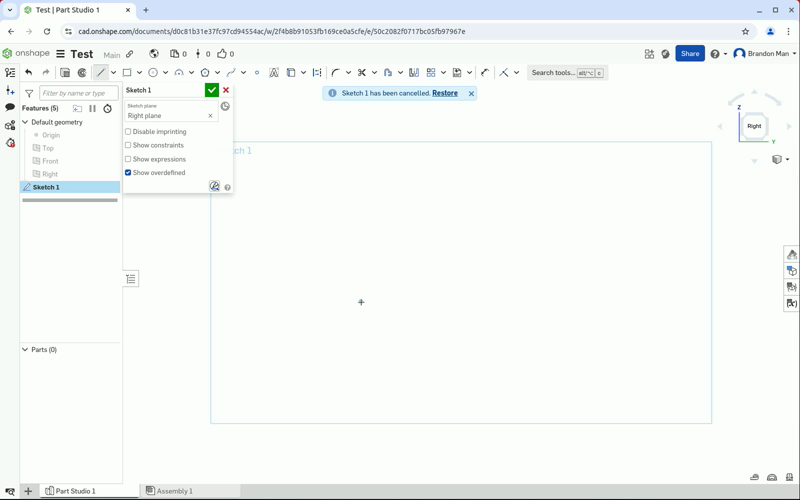
mouse_move(460, 301)
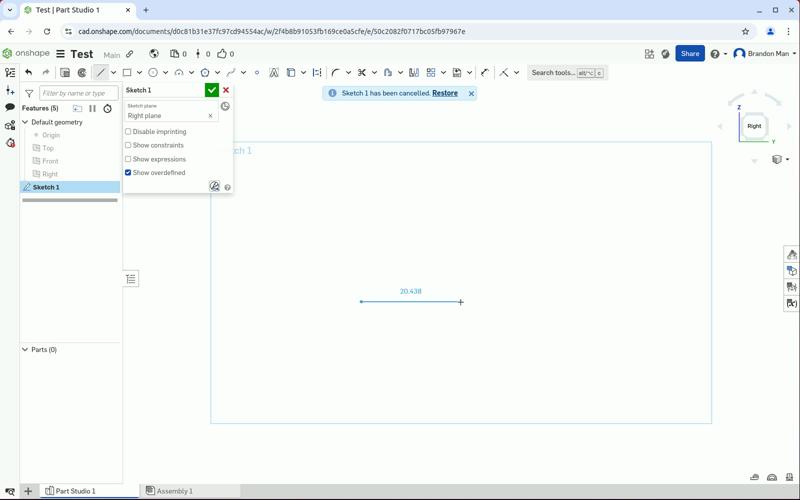
click(460, 301)
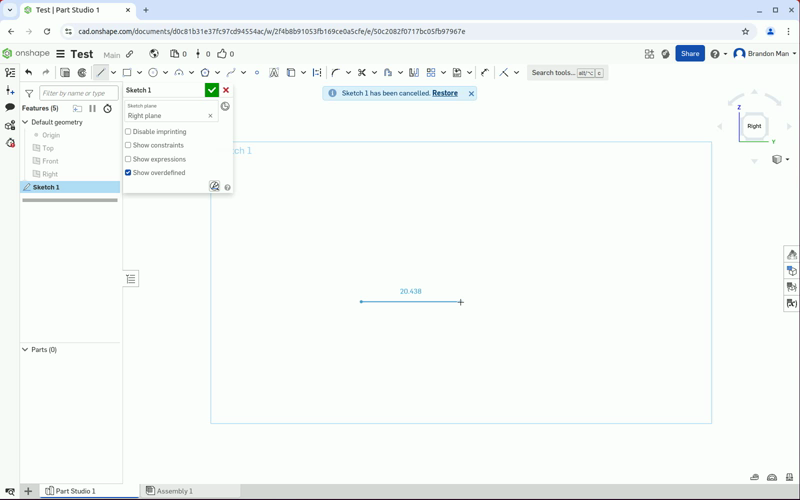
key_up(shift)
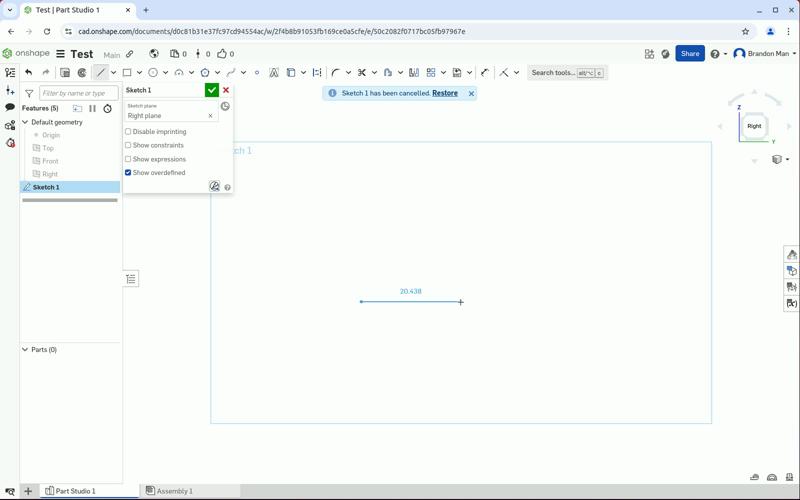
key(esc)
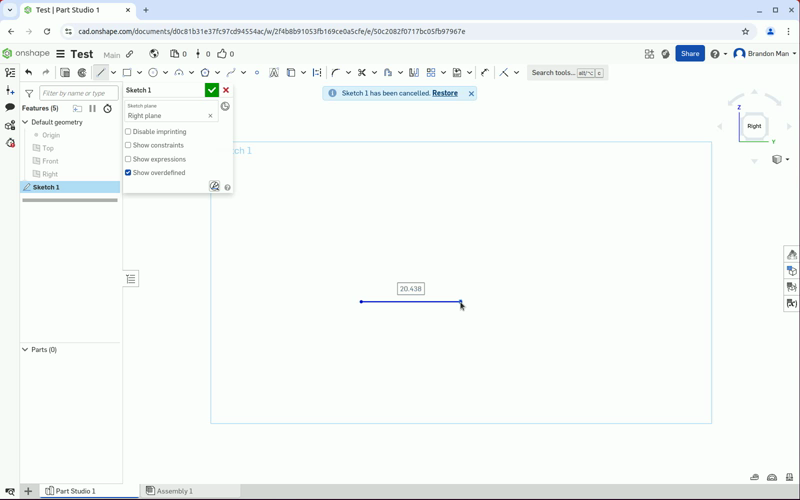
key(a)
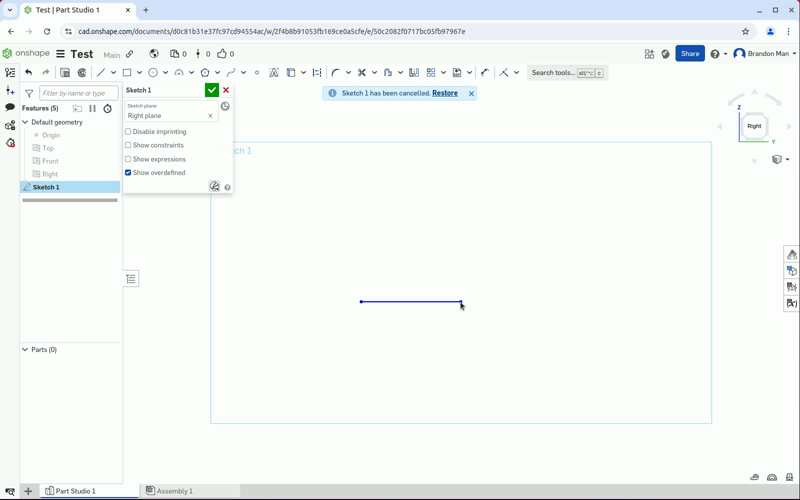
mouse_move(460, 301)
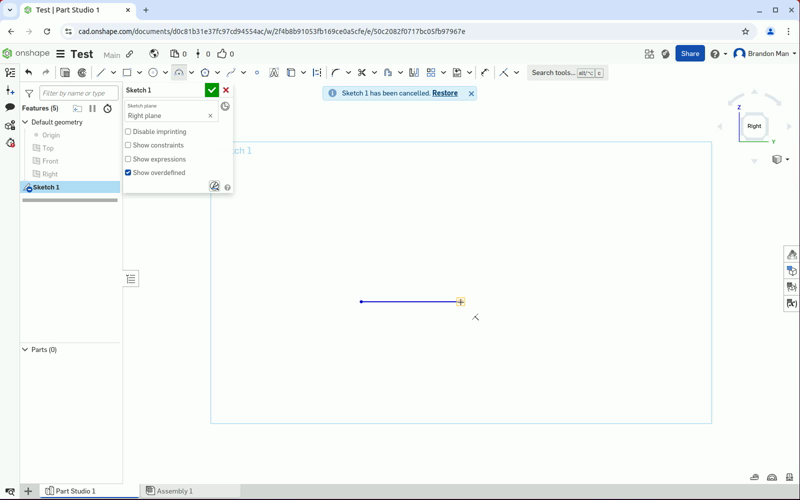
click(460, 301)
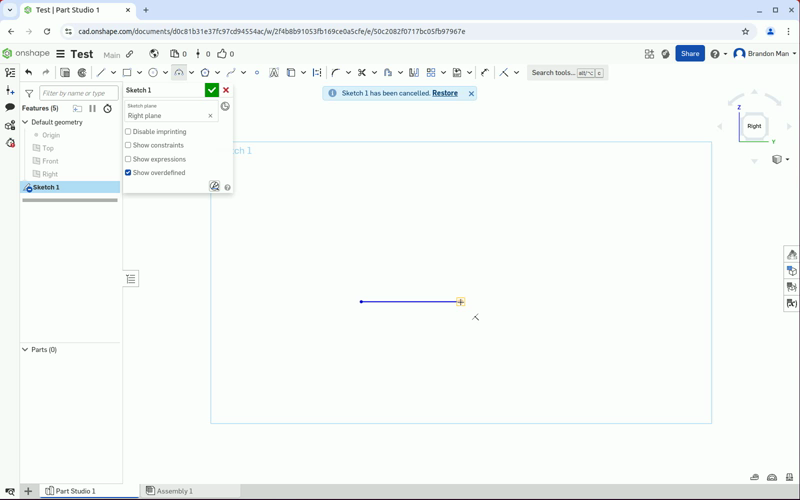
key_down(shift)
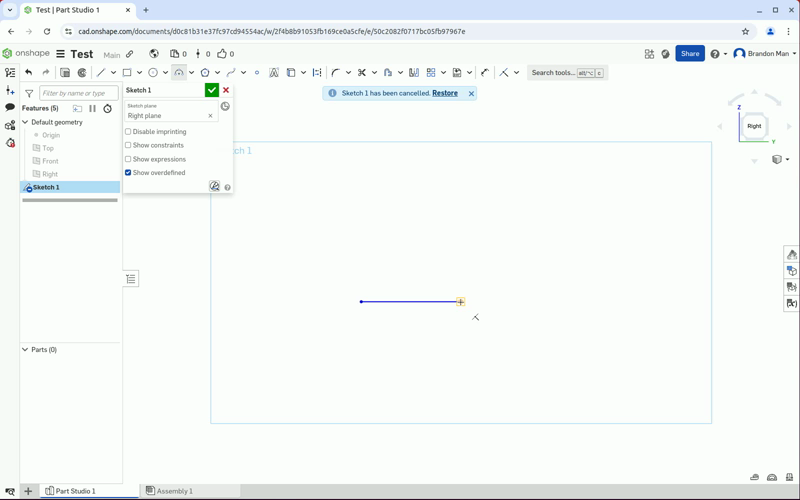
mouse_move(460, 264)
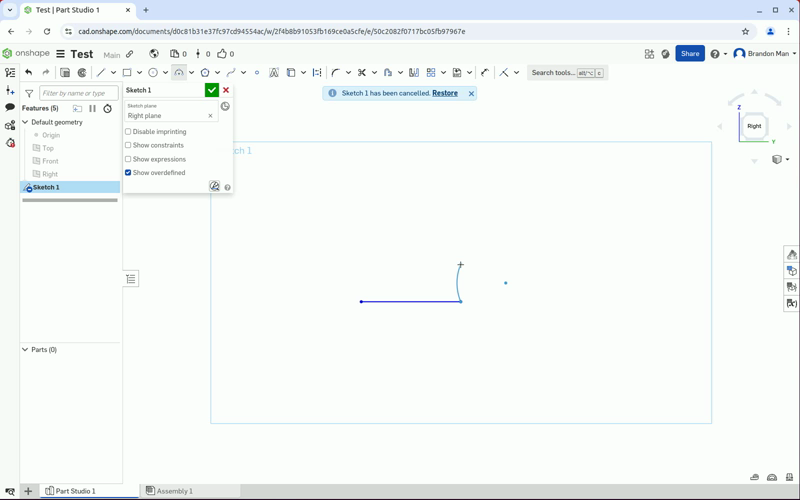
click(460, 264)
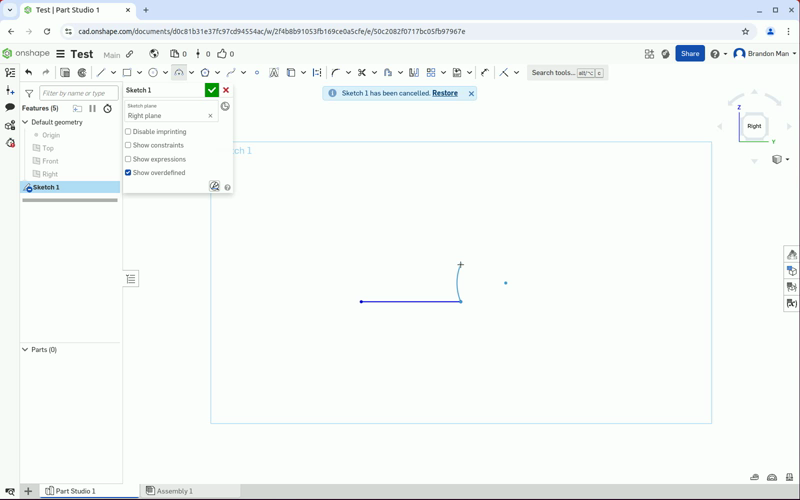
mouse_move(441, 282)
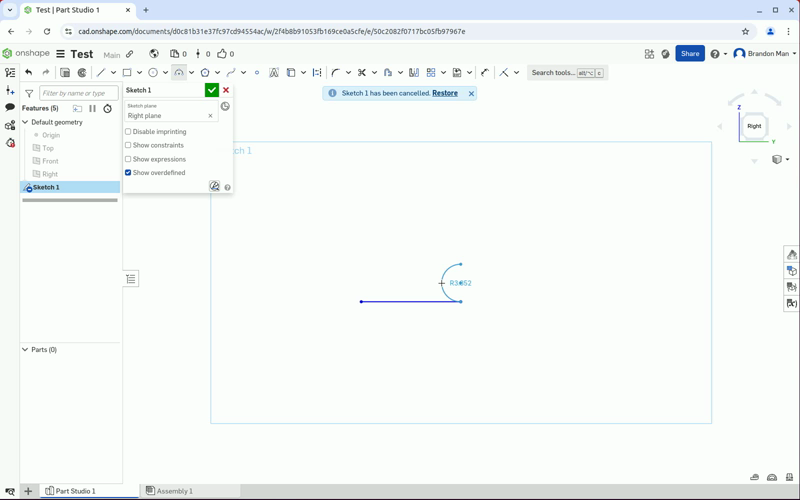
click(441, 282)
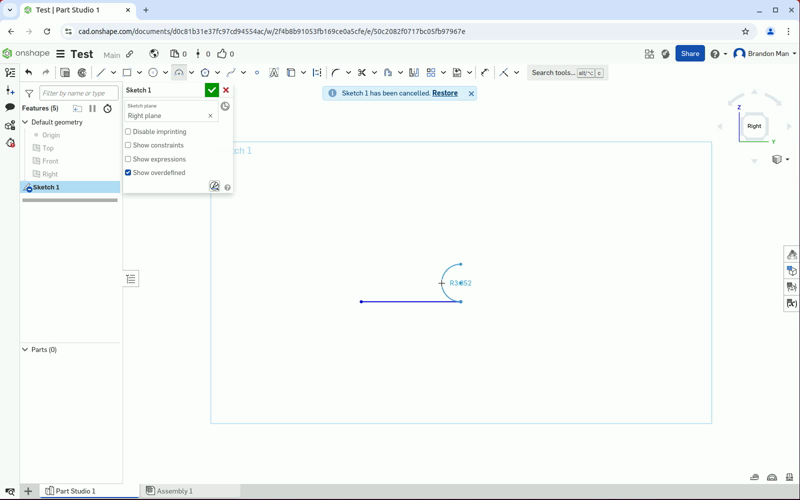
key_up(shift)
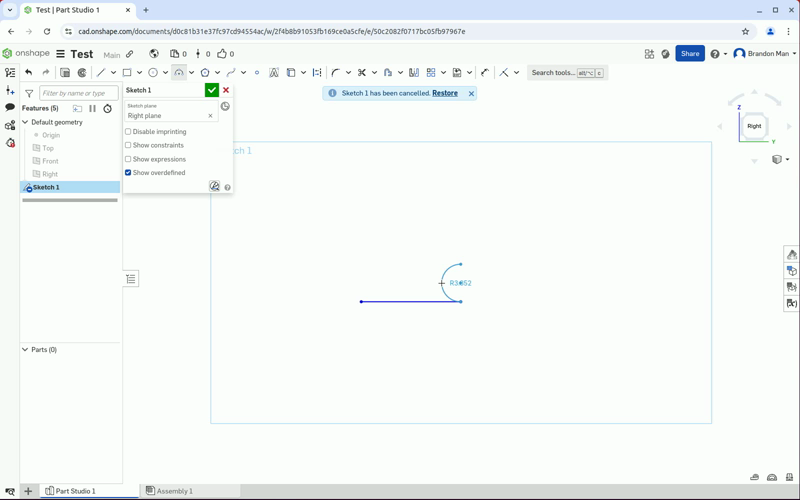
key(esc)
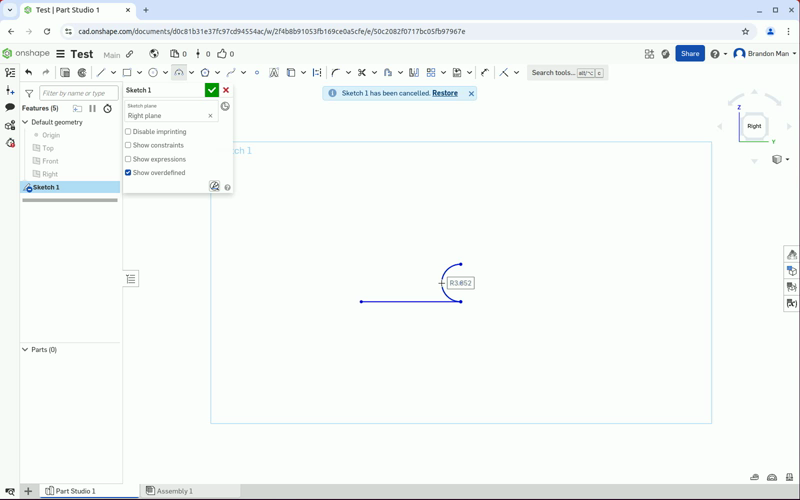
key(l)
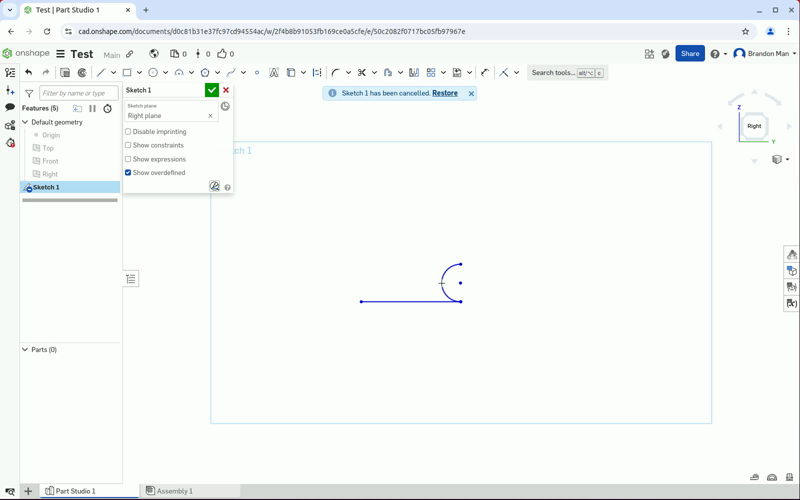
mouse_move(460, 264)
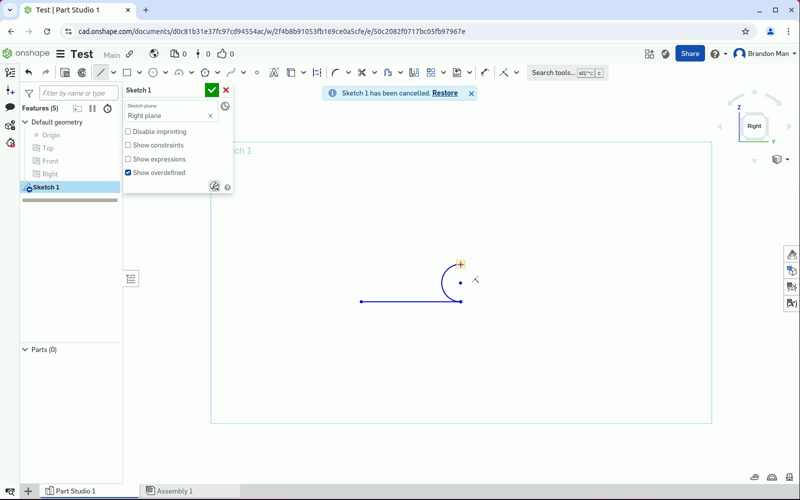
click(460, 264)
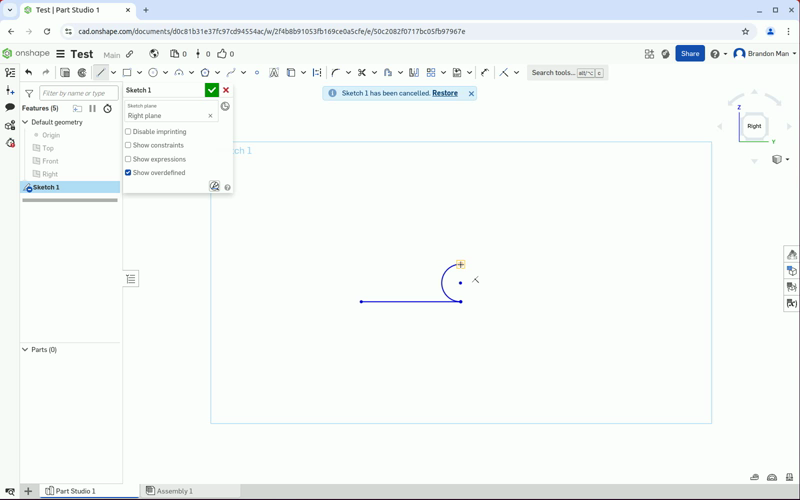
key_down(shift)
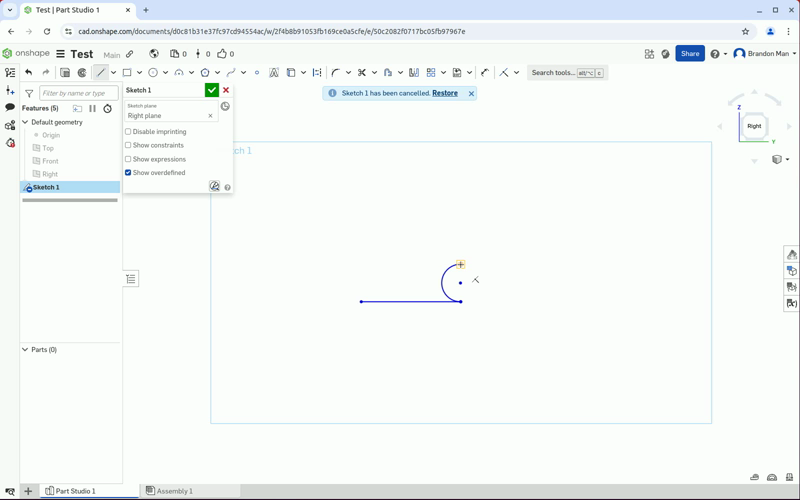
mouse_move(361, 264)
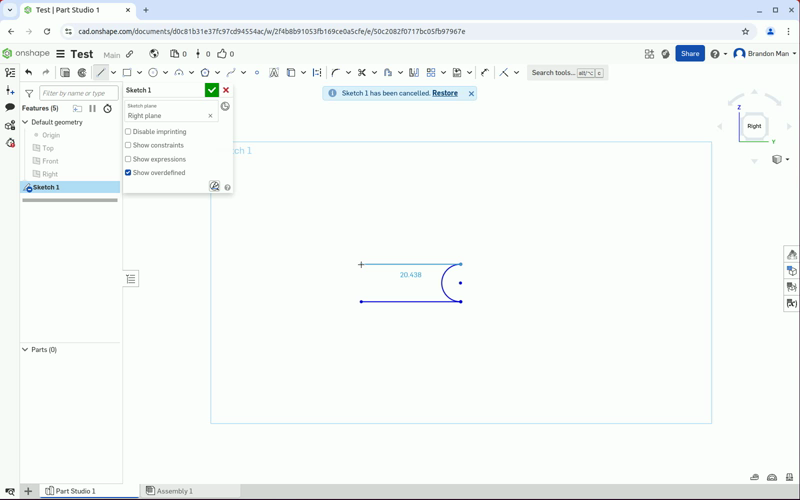
click(361, 264)
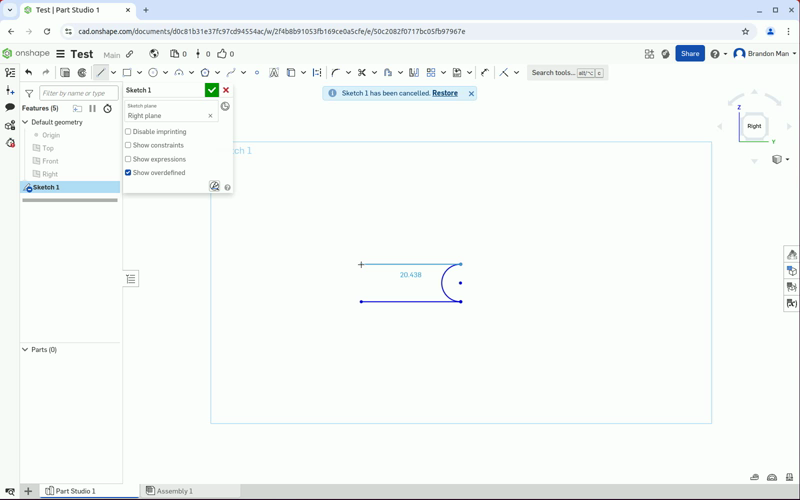
key_up(shift)
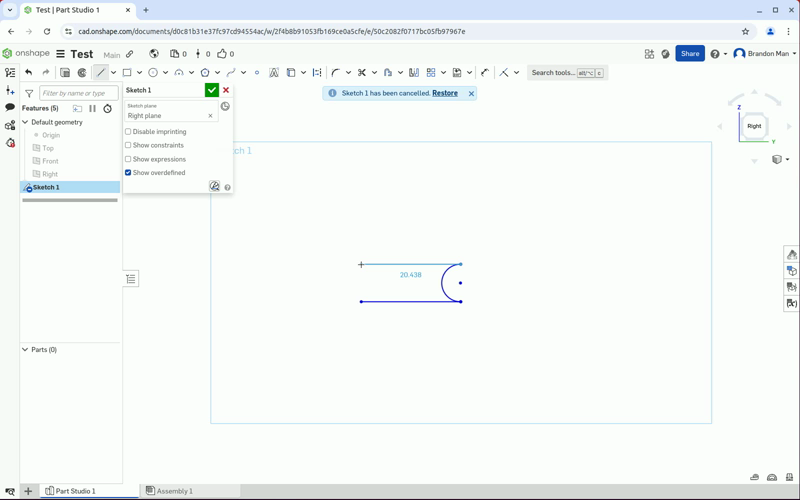
mouse_move(391, 264)
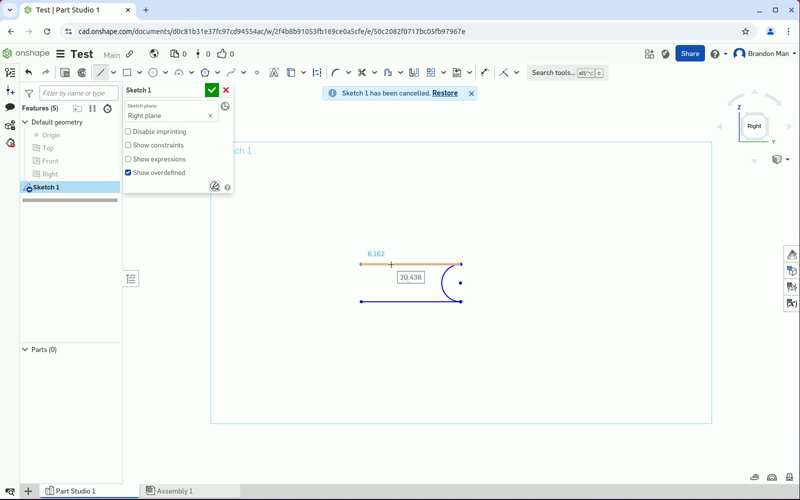
key_down(shift)
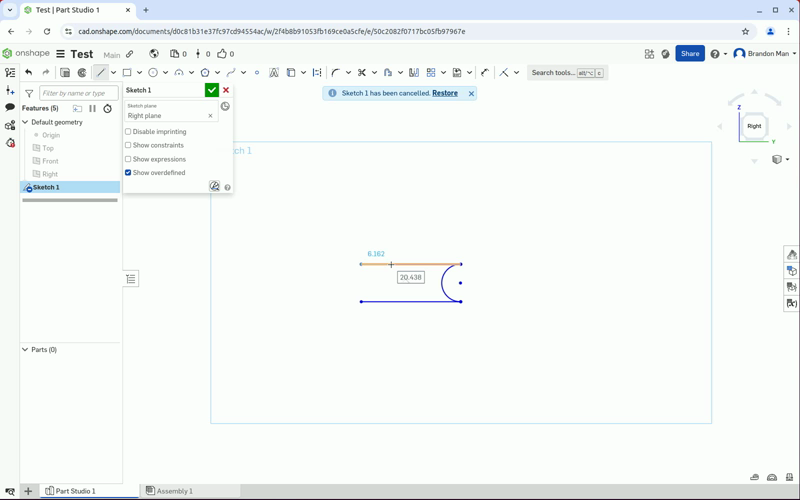
mouse_move(361, 301)
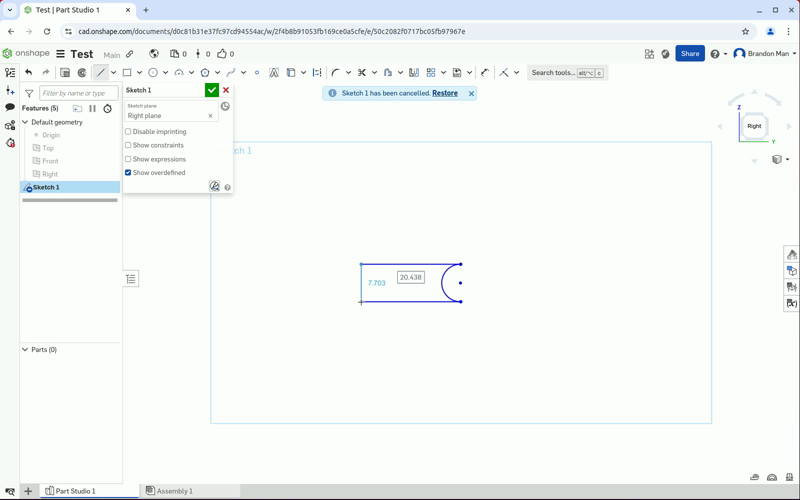
key_up(shift)
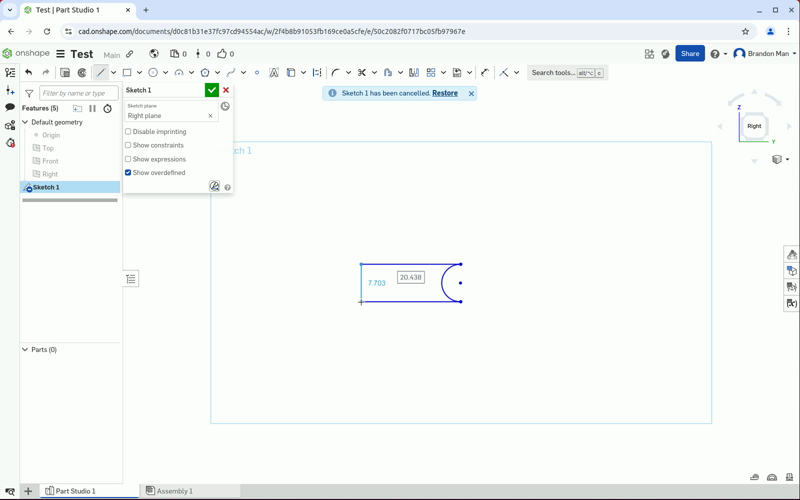
click(361, 301)
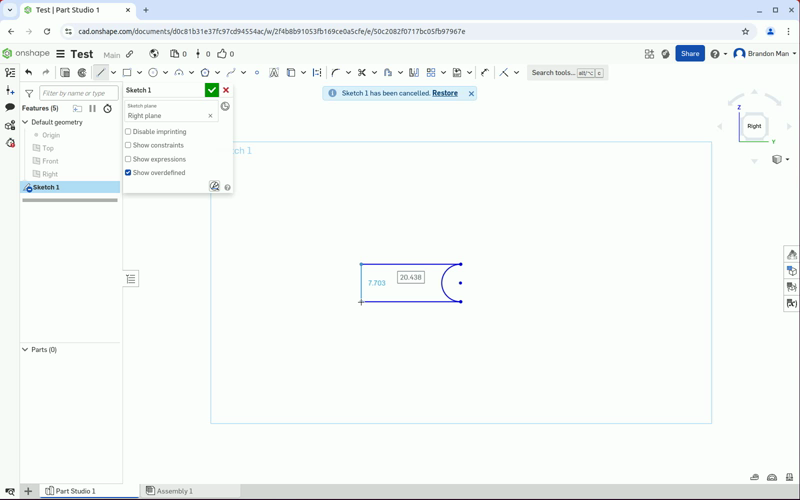
key(esc)
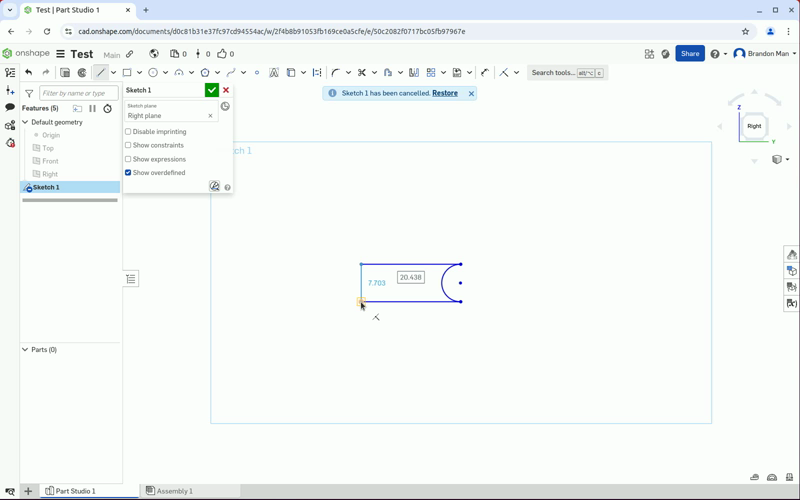
mouse_move(419, 293)
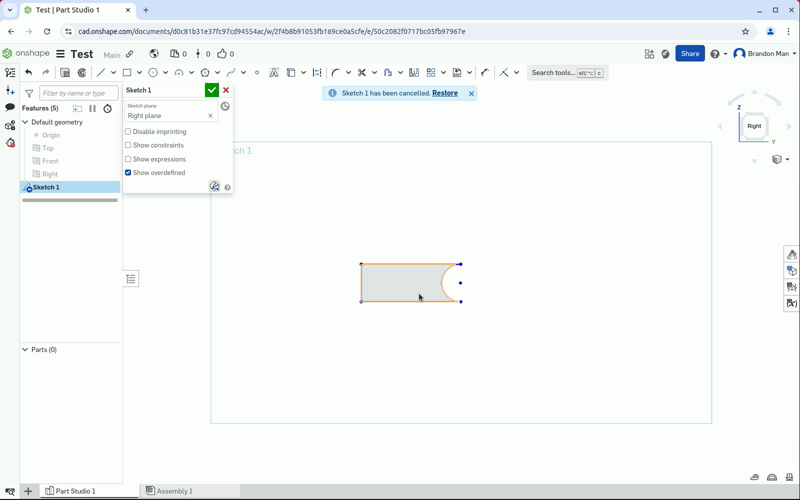
scroll(6)
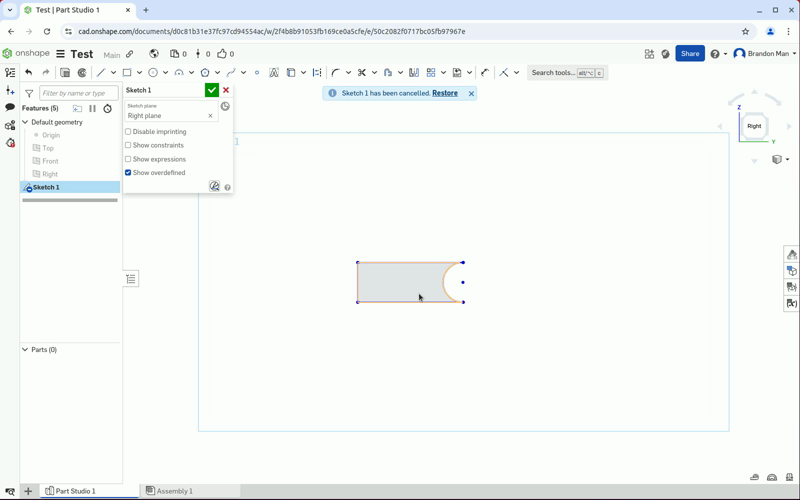
scroll(6)
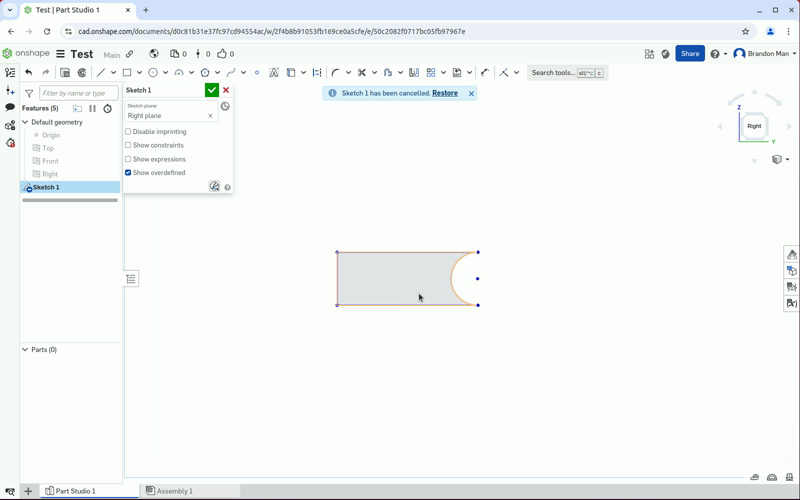
scroll(6)
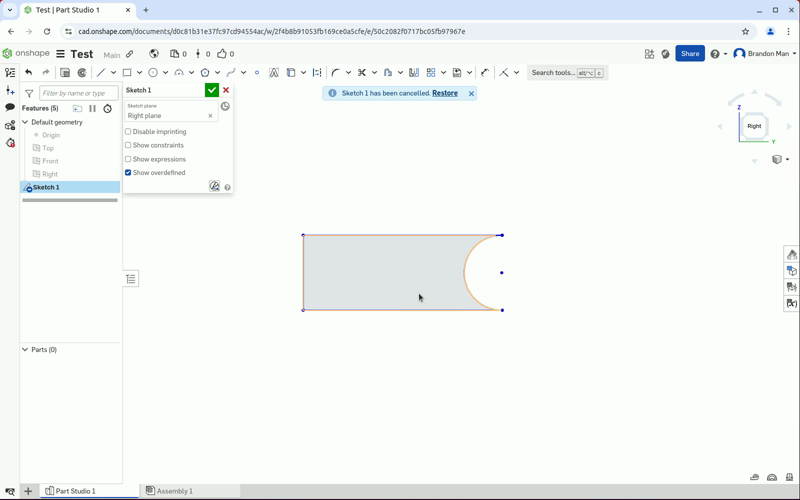
scroll(6)
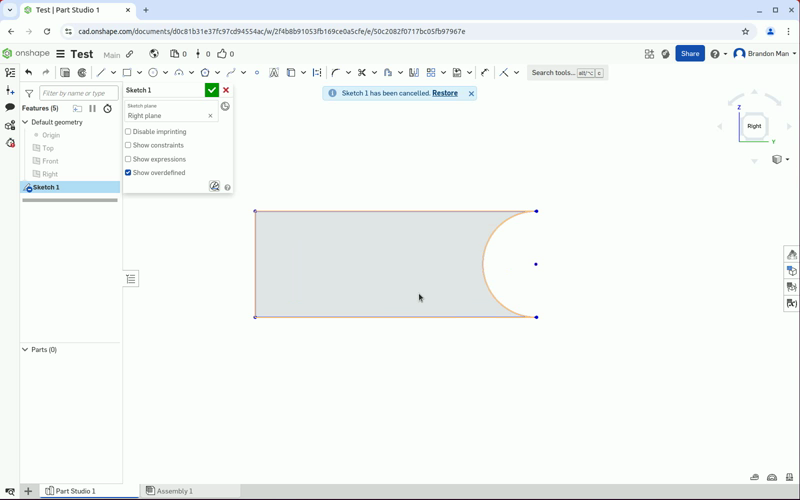
scroll(6)
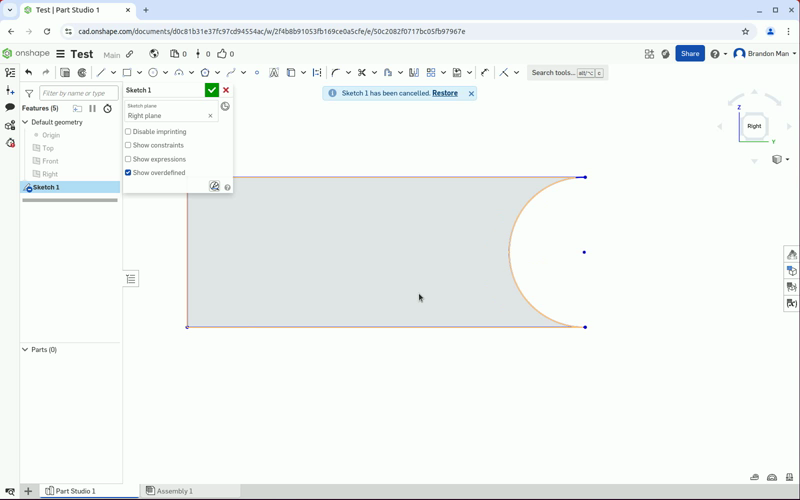
scroll(6)
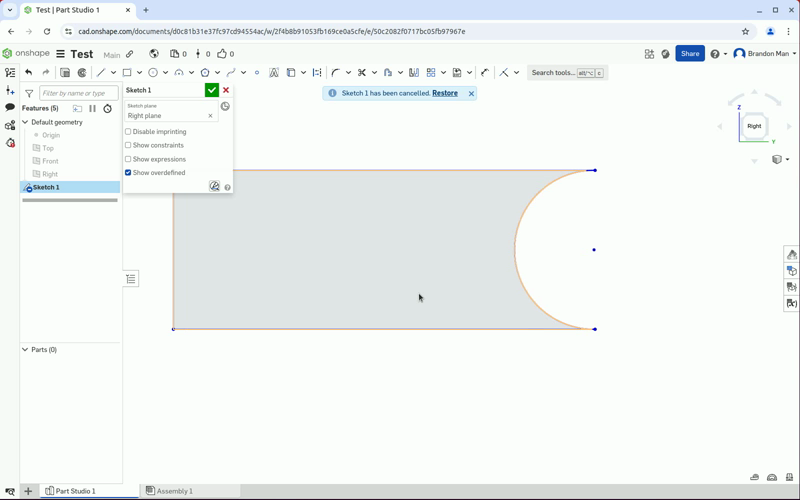
scroll(6)
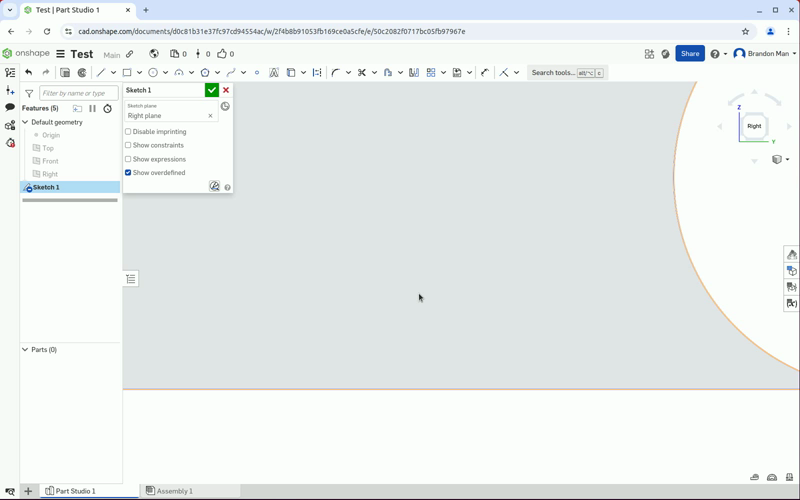
click(419, 293)
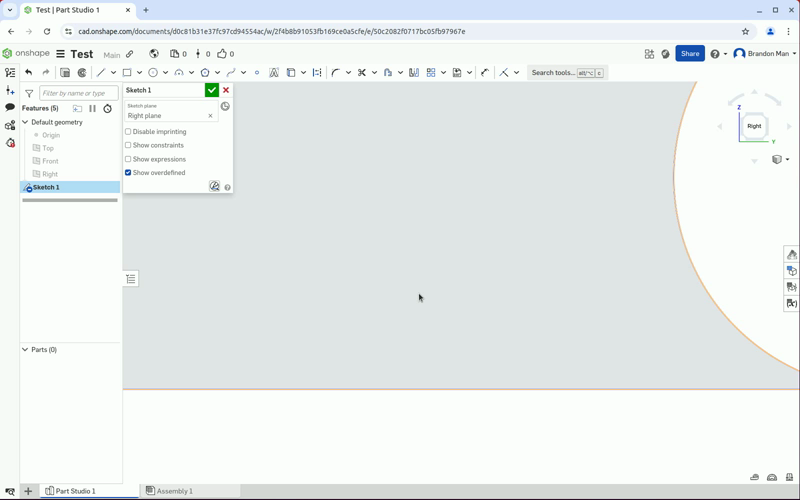
scroll(-6)
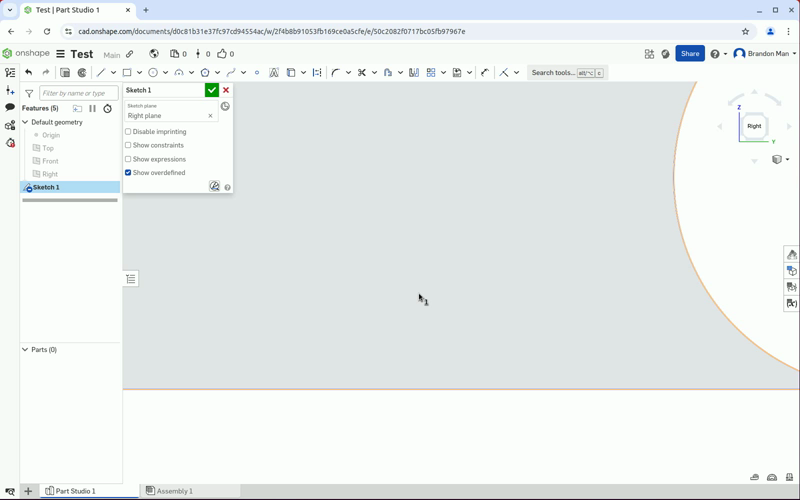
scroll(-6)
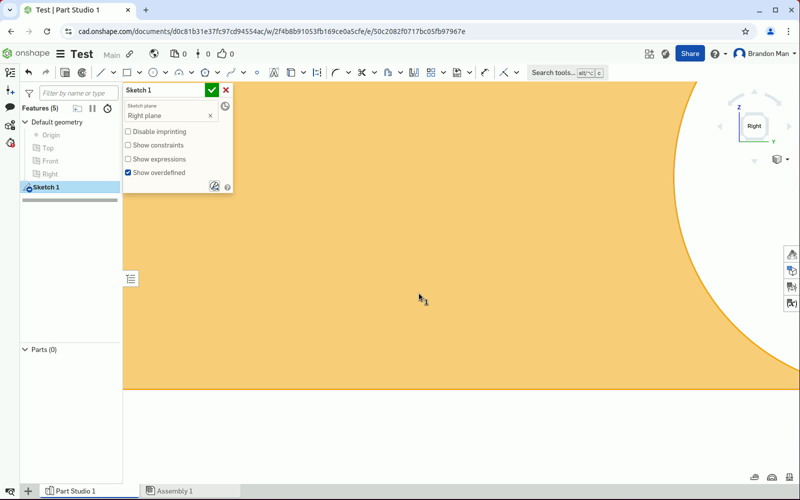
scroll(-6)
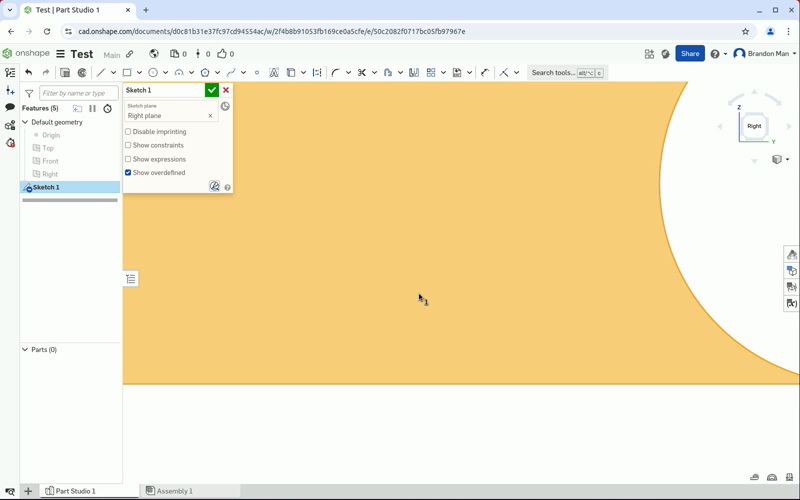
scroll(-6)
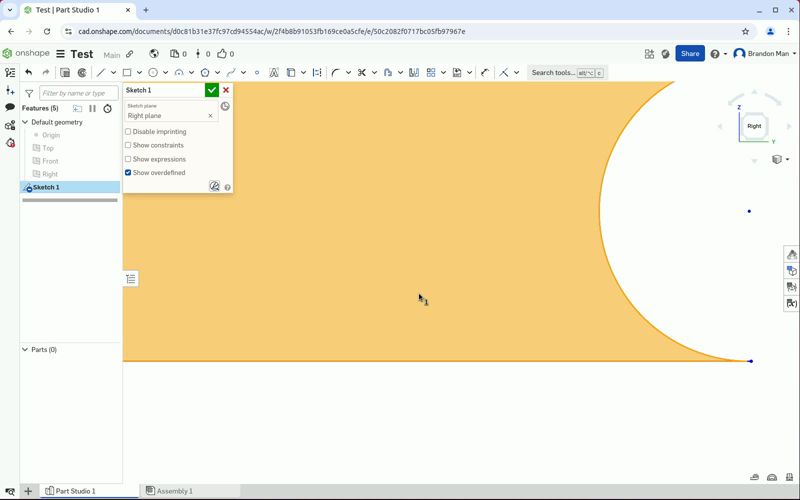
scroll(-6)
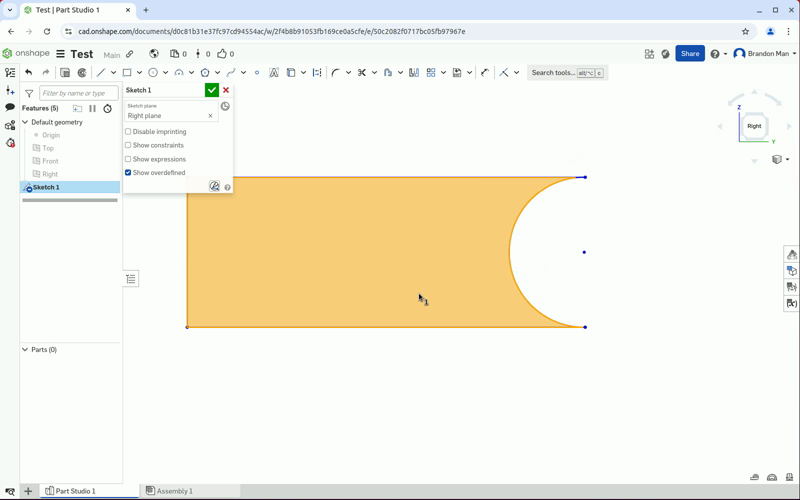
scroll(-6)
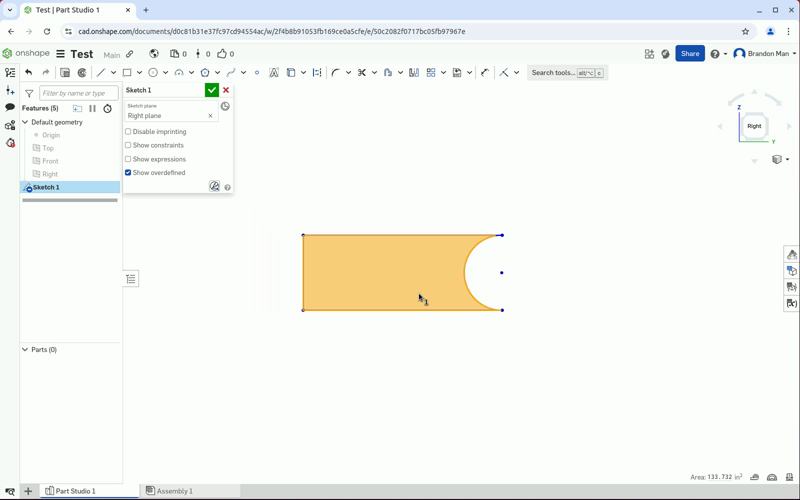
scroll(-6)
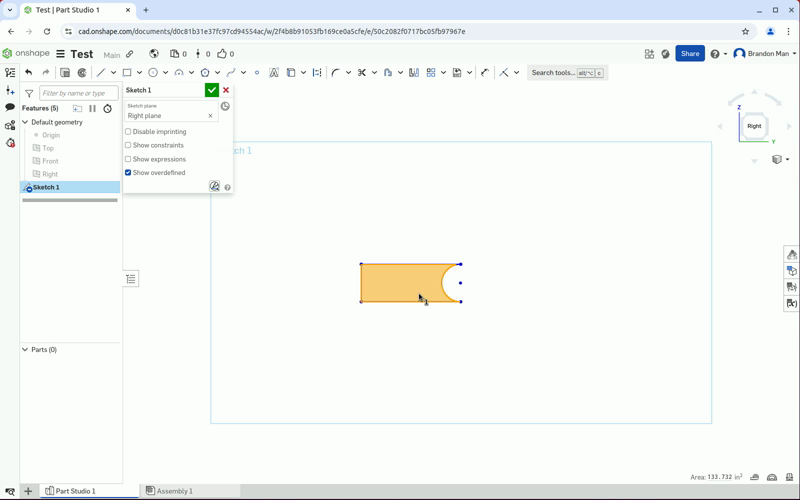
mouse_move(73, 352)
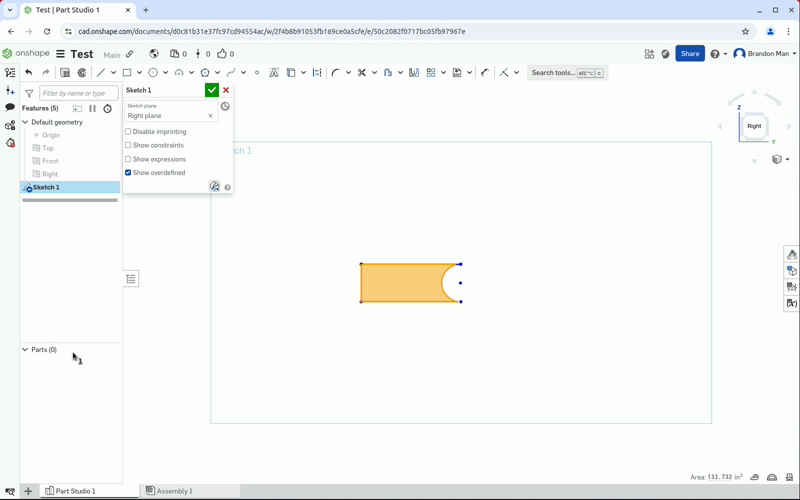
key(shift+y)
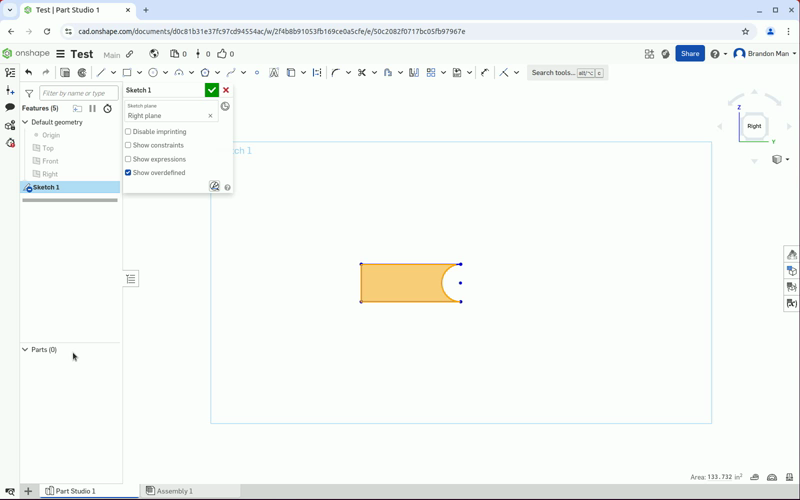
key(shift+e)
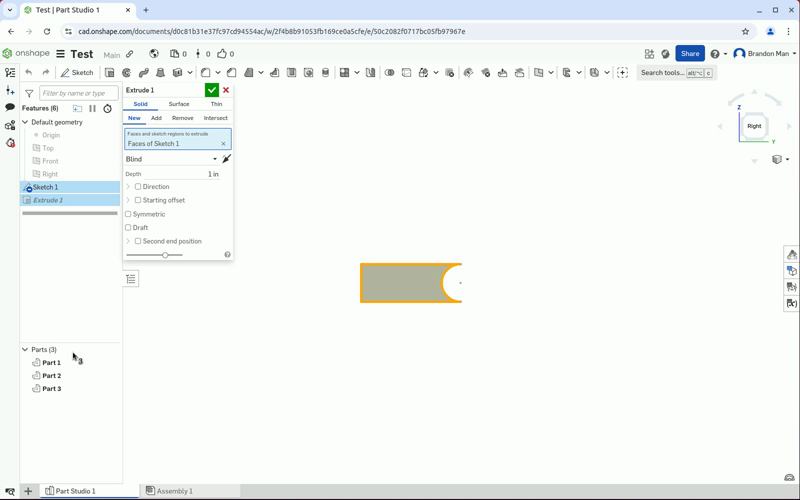
mouse_move(143, 106)
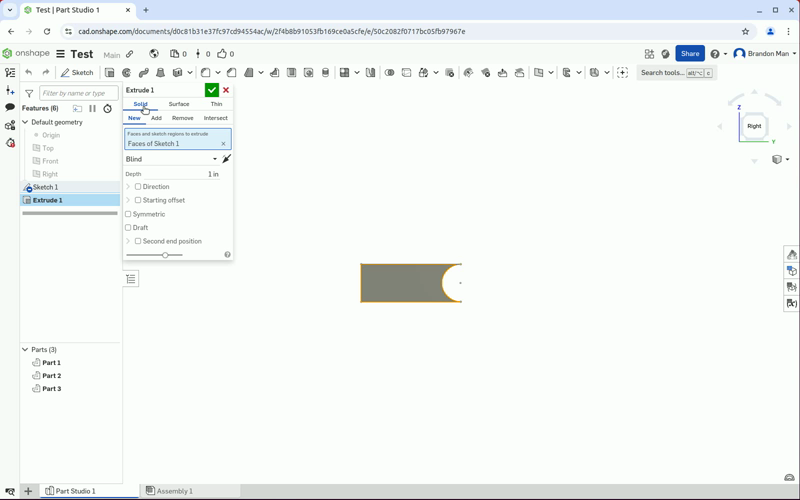
click(143, 106)
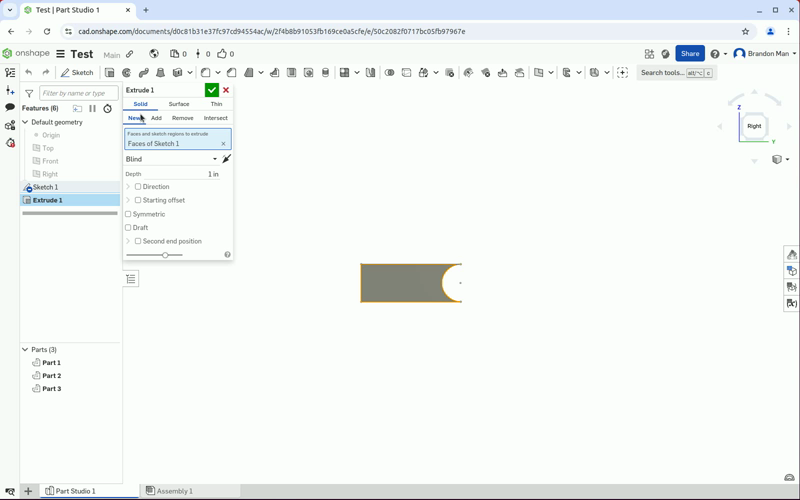
mouse_move(137, 120)
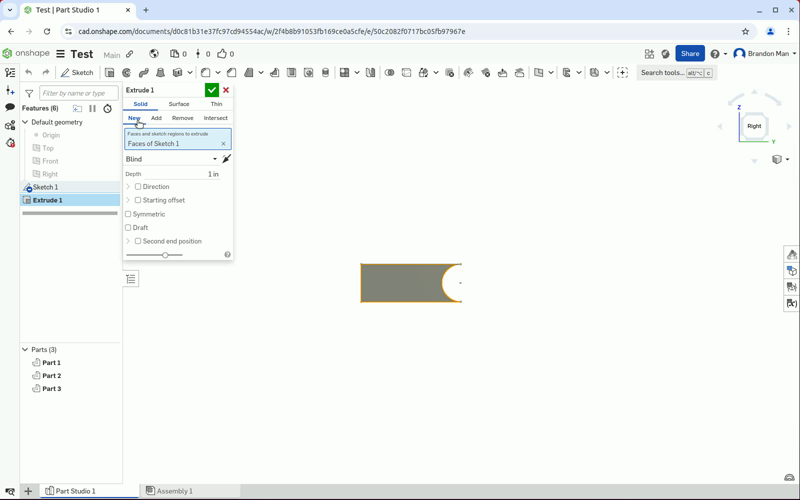
click(137, 120)
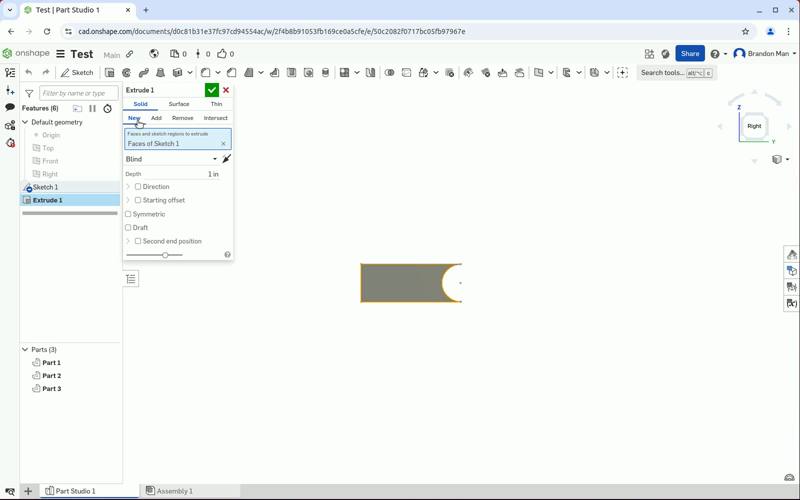
key(tab, 4)
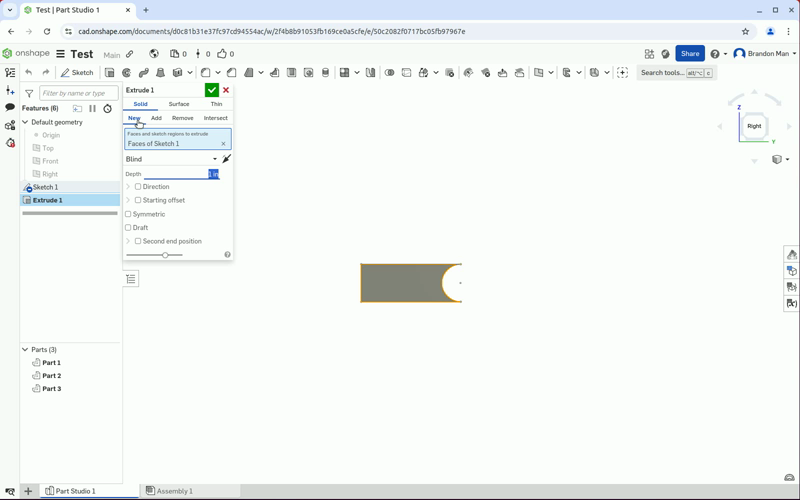
text(5.055)
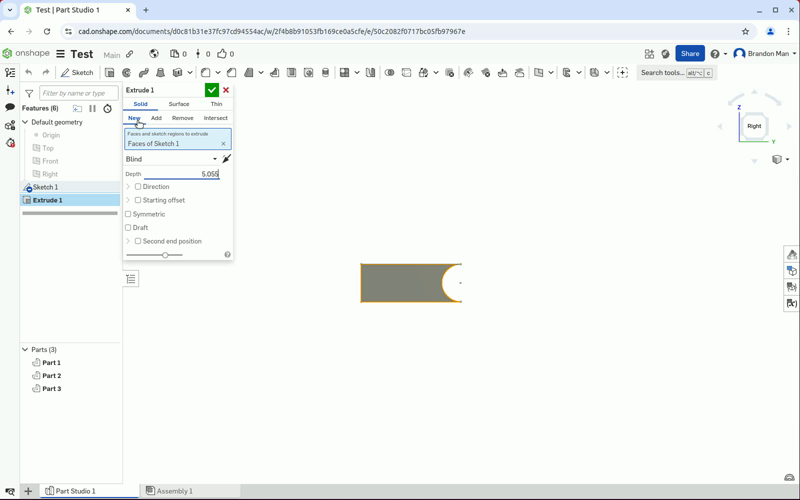
key(enter)
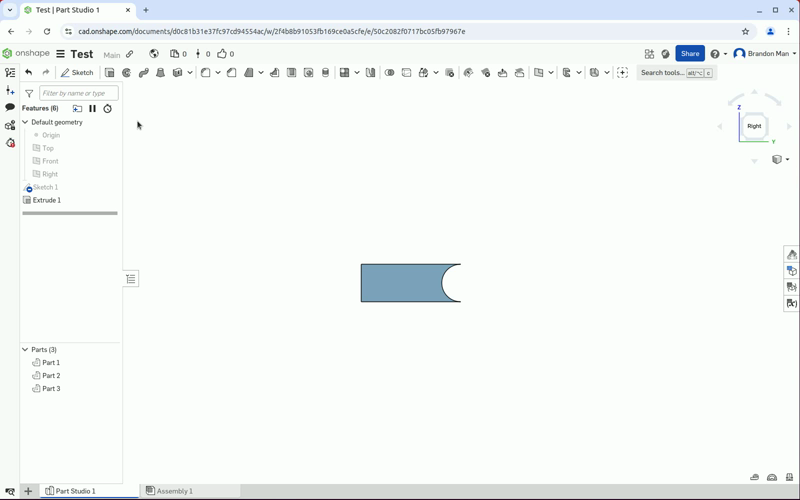
key(shift+h)
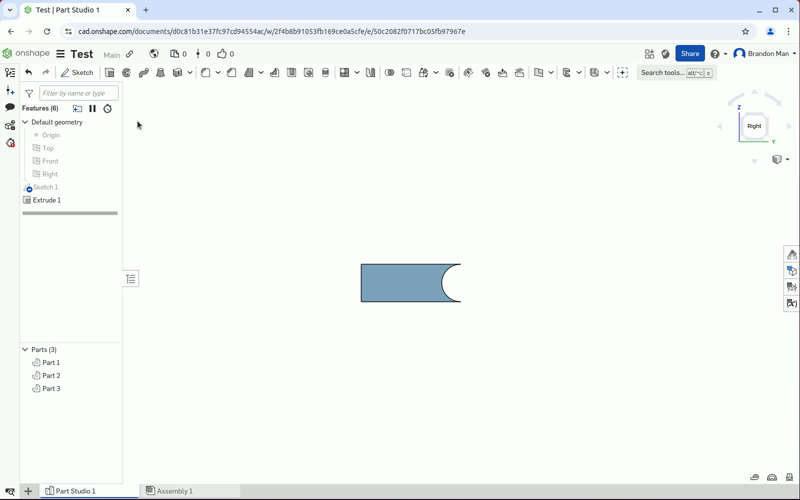
key(shift+h)
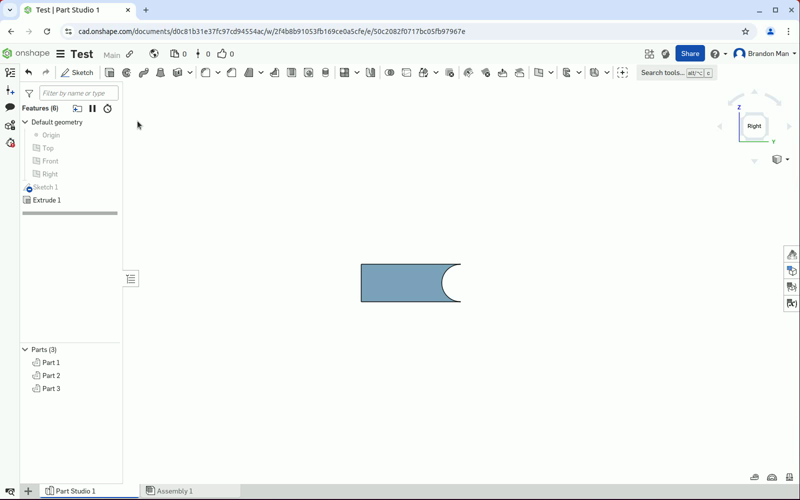
mouse_move(73, 189)
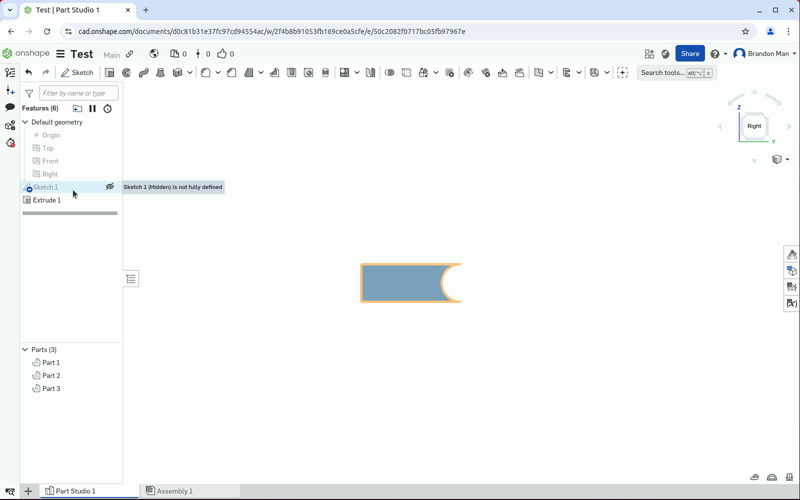
click(73, 189)
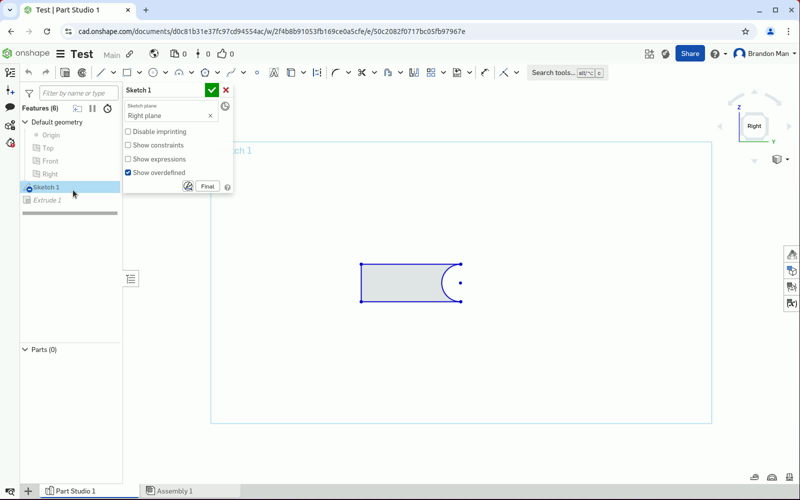
mouse_move(229, 92)
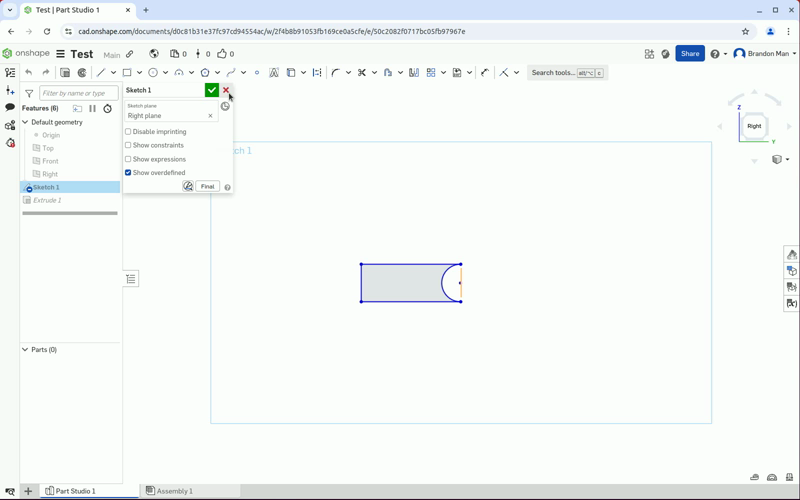
click(229, 92)
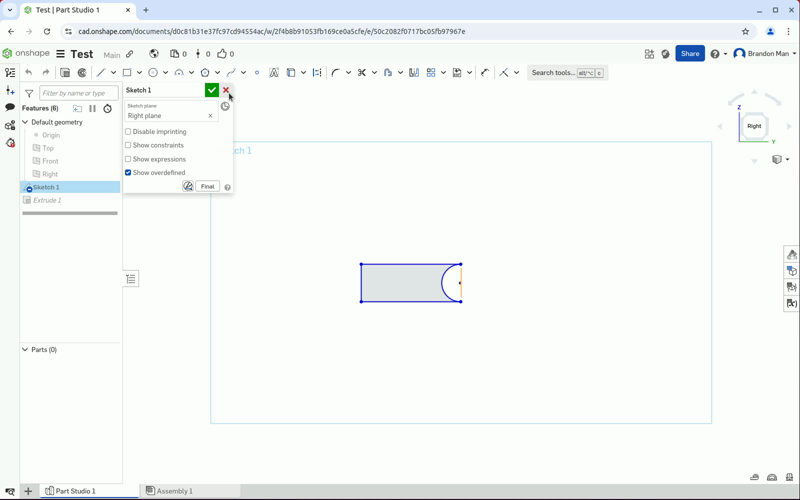
key(shift+s)
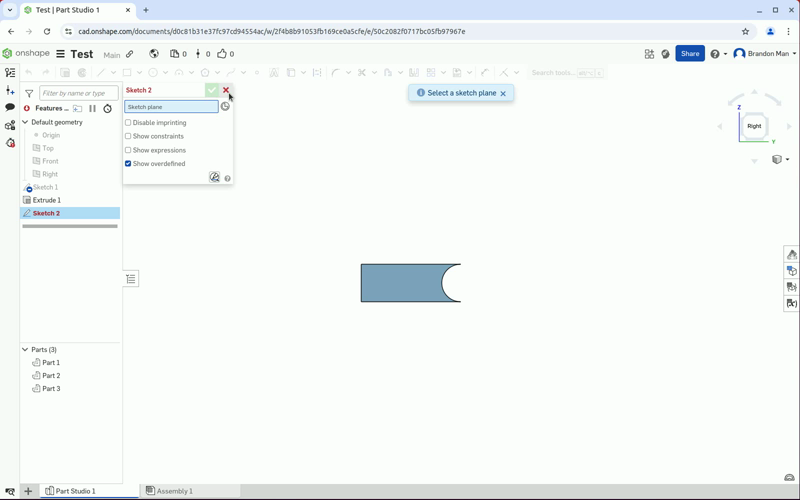
mouse_move(73, 176)
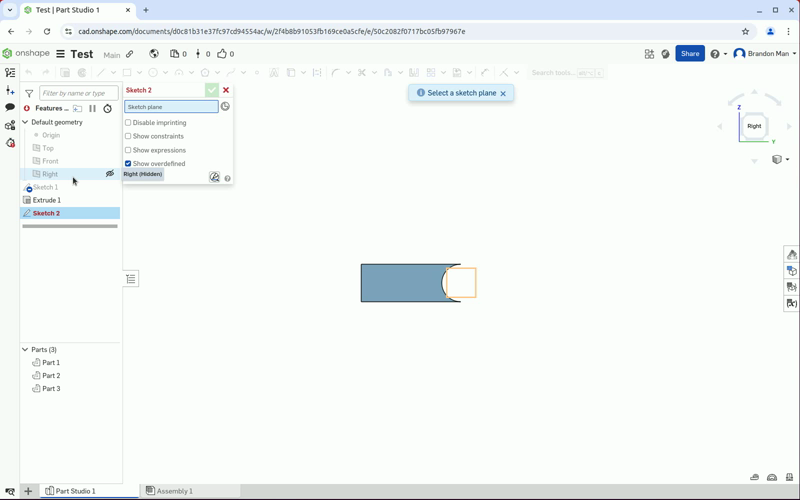
click(73, 176)
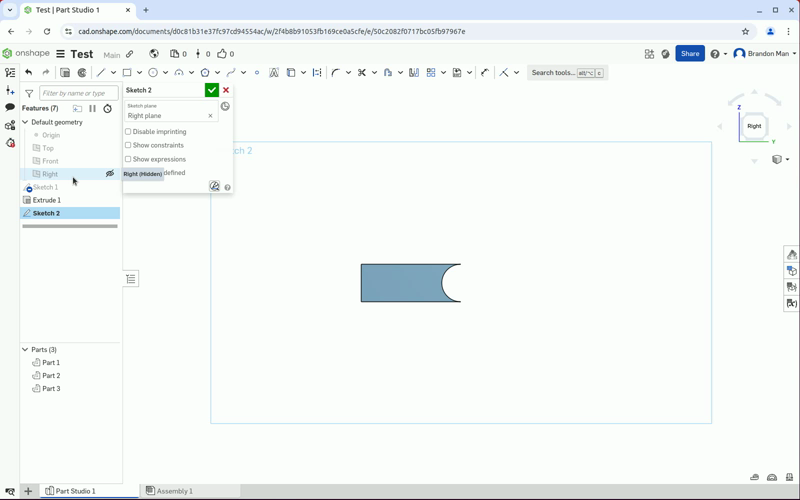
mouse_move(73, 352)
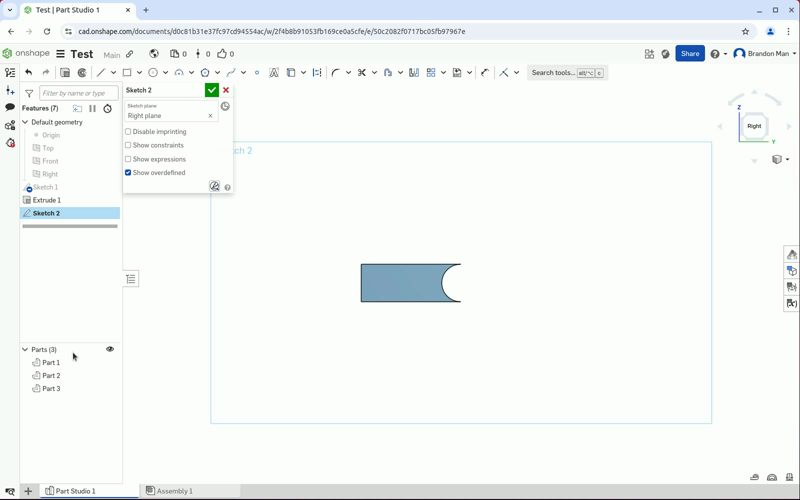
key(y)
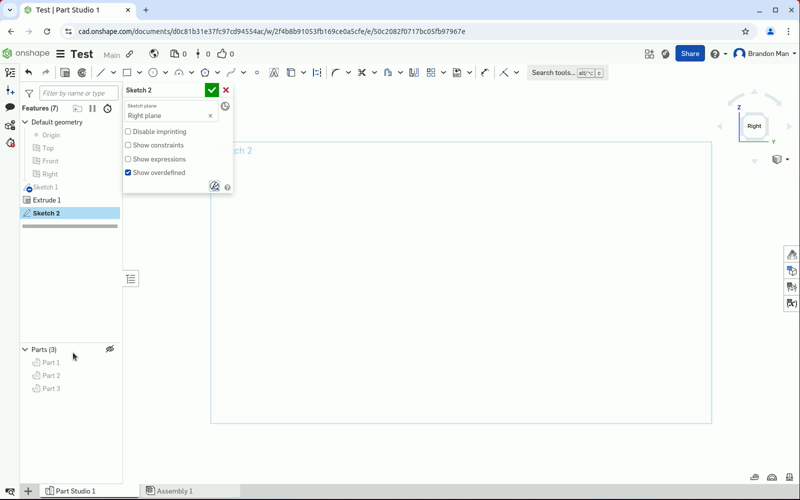
key(c)
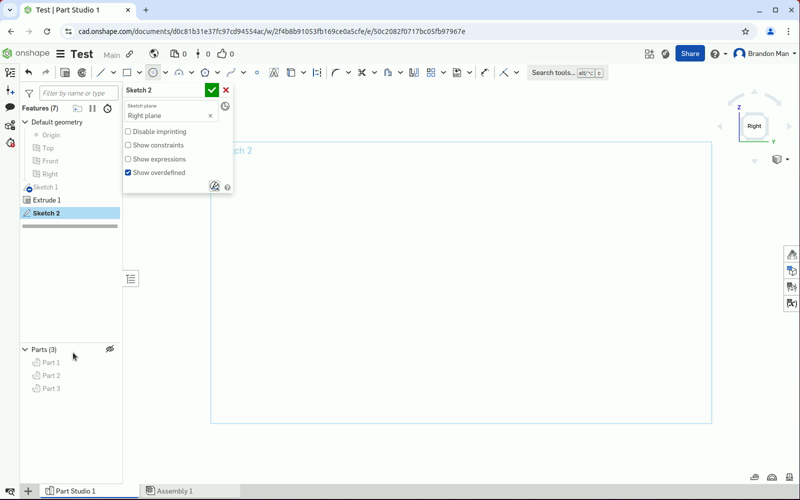
key_down(shift)
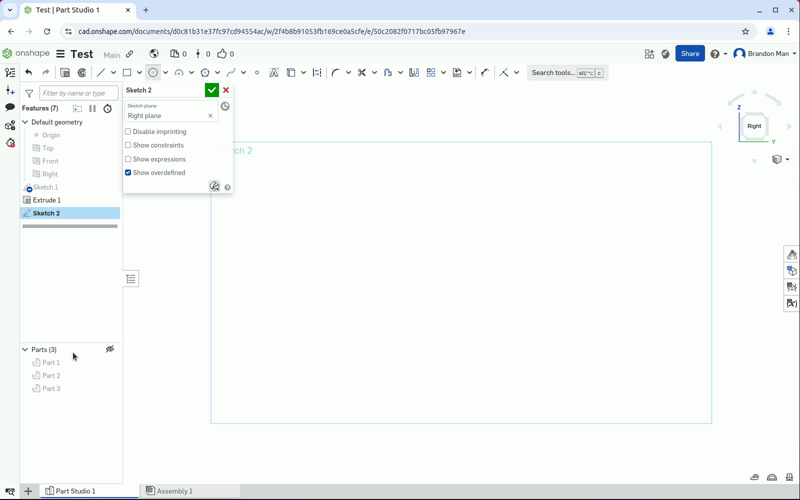
mouse_move(461, 282)
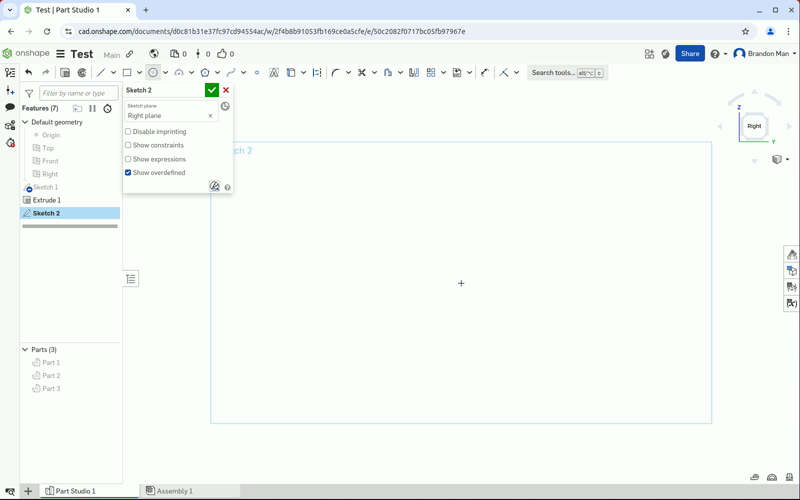
click(461, 282)
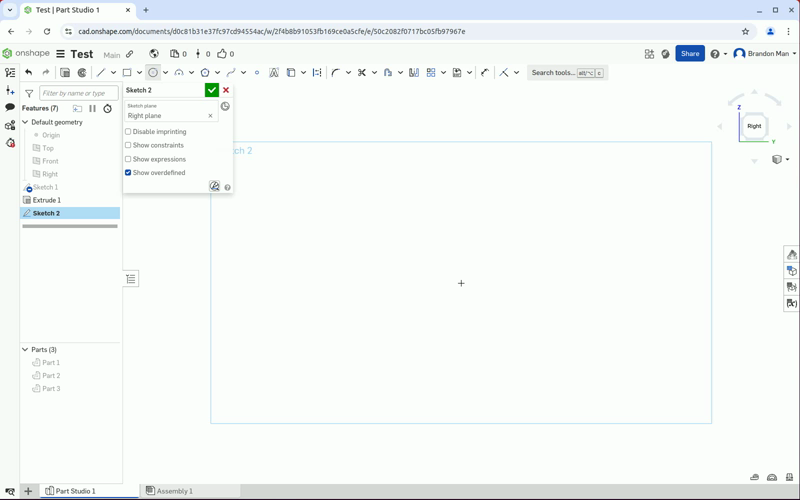
key_up(shift)
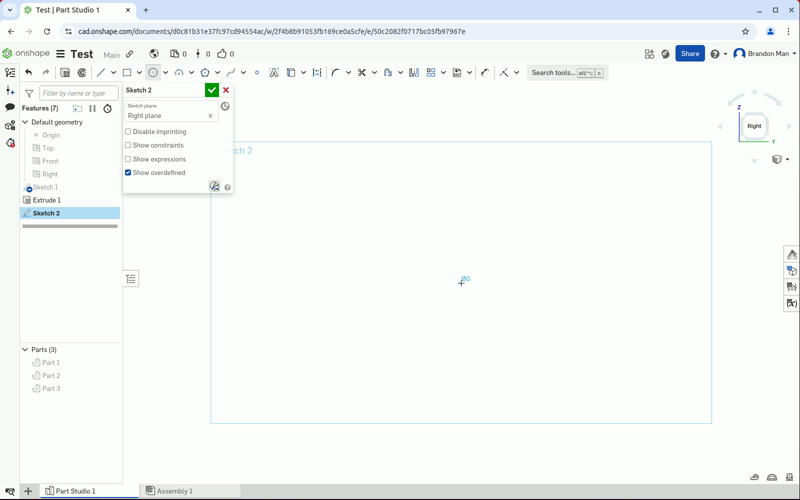
mouse_move(480, 282)
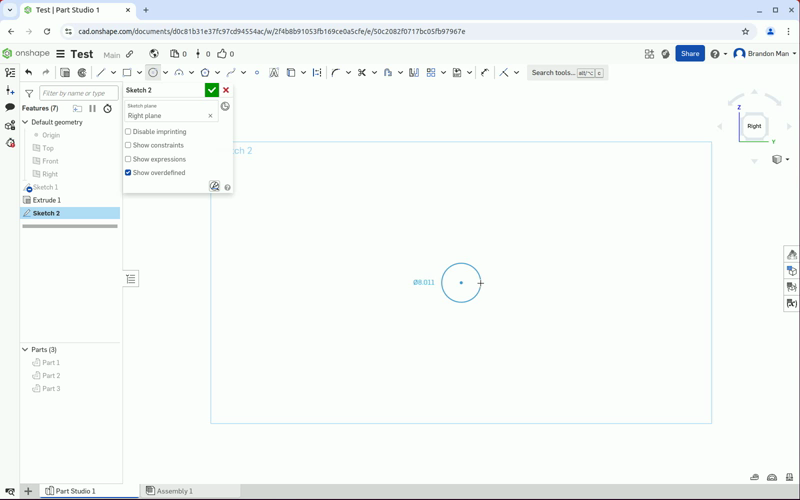
click(480, 282)
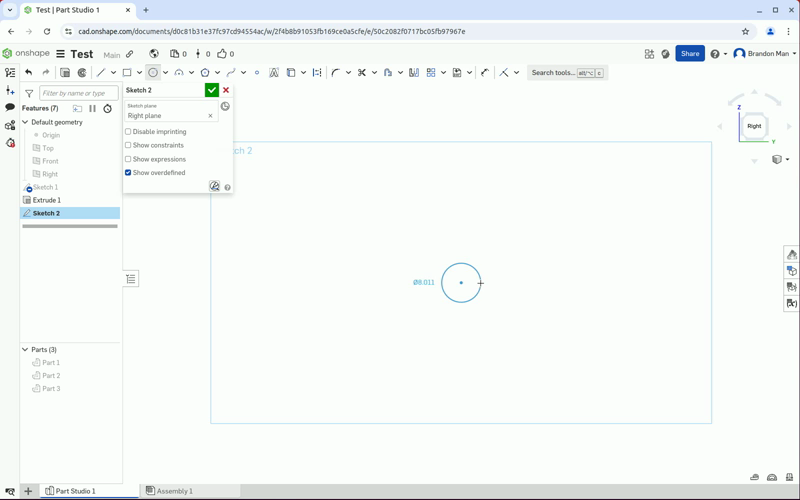
key(esc)
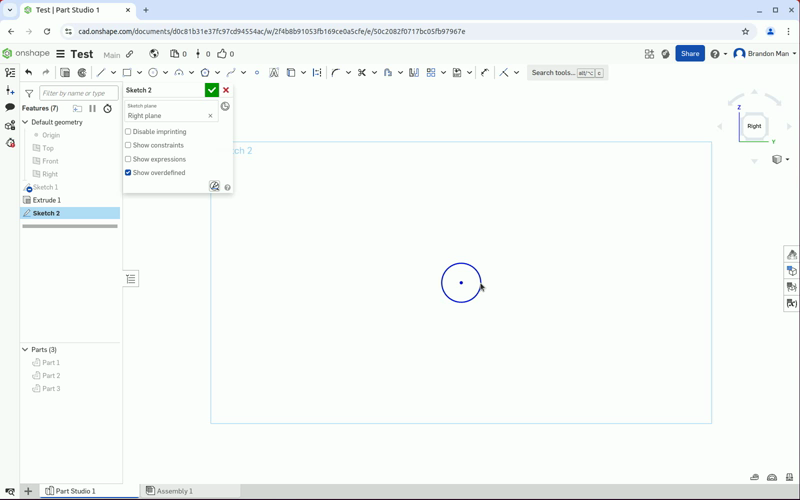
key(c)
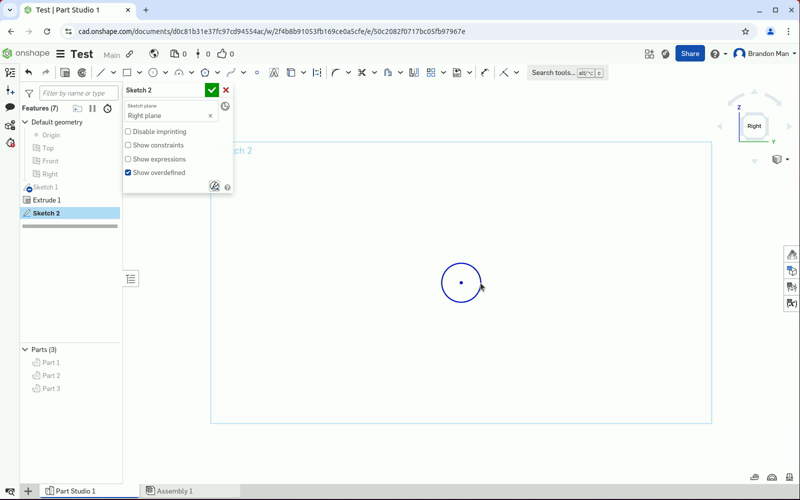
key_down(shift)
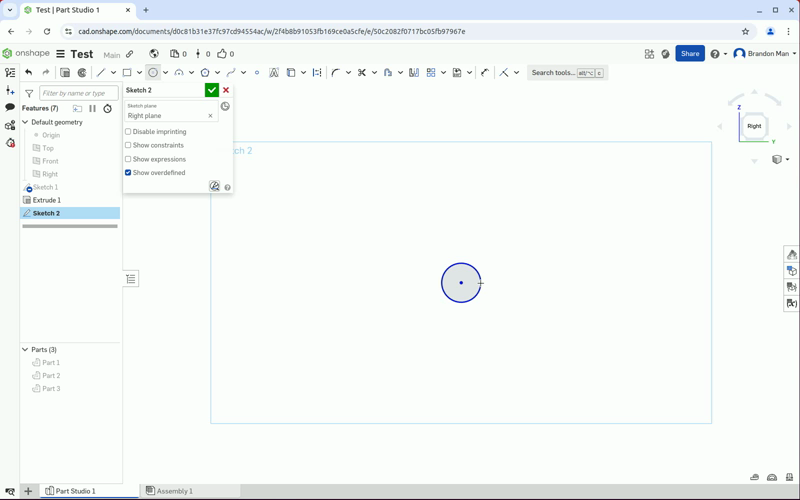
mouse_move(461, 282)
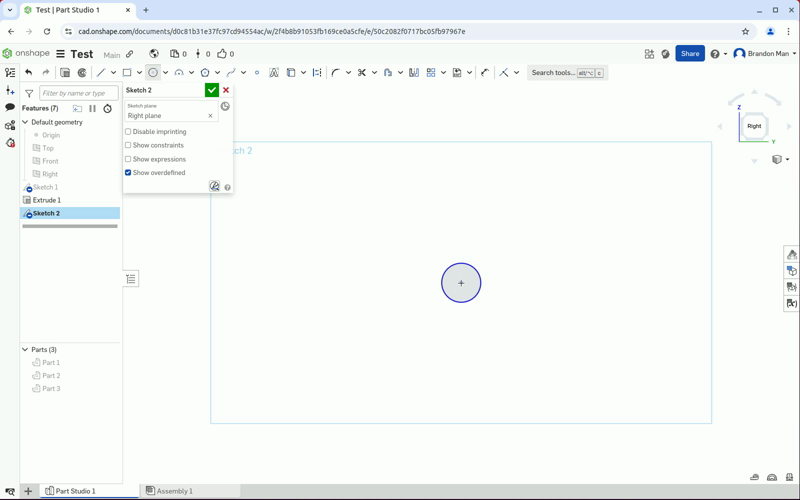
click(461, 282)
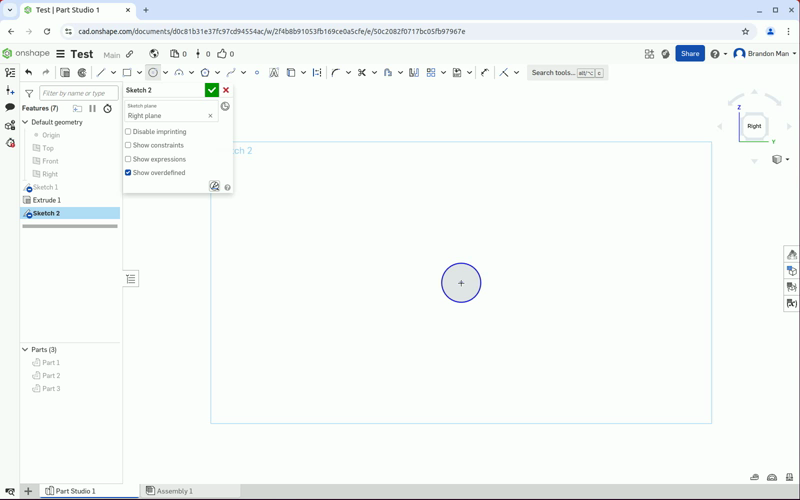
key_up(shift)
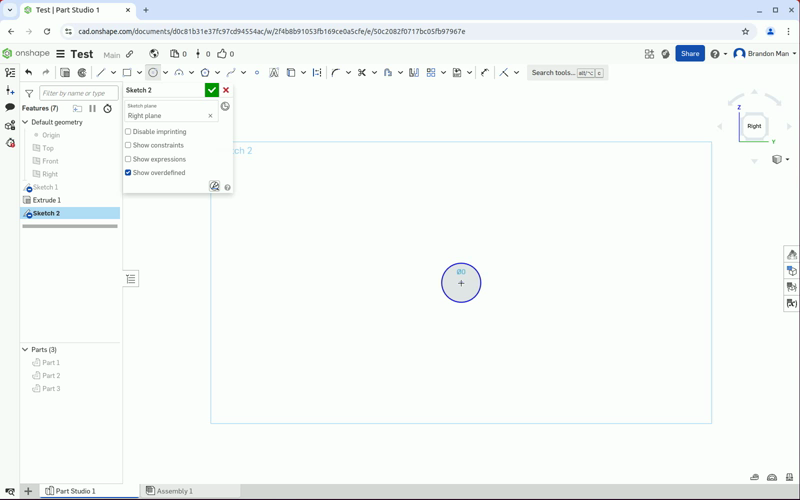
mouse_move(474, 282)
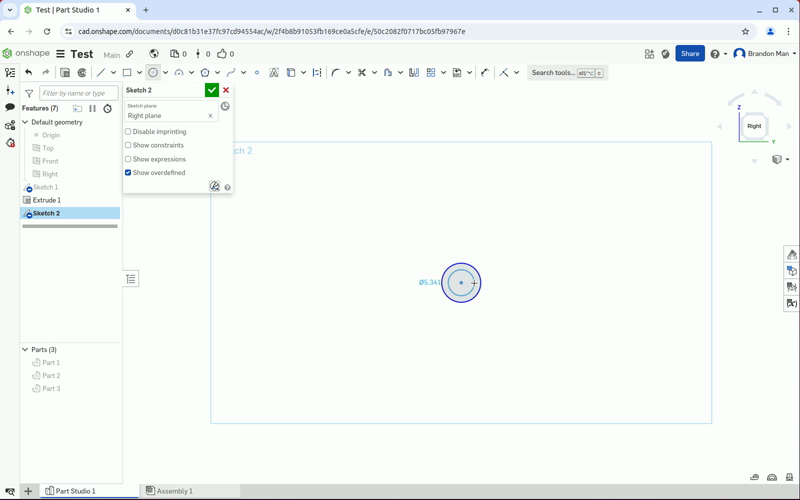
click(474, 282)
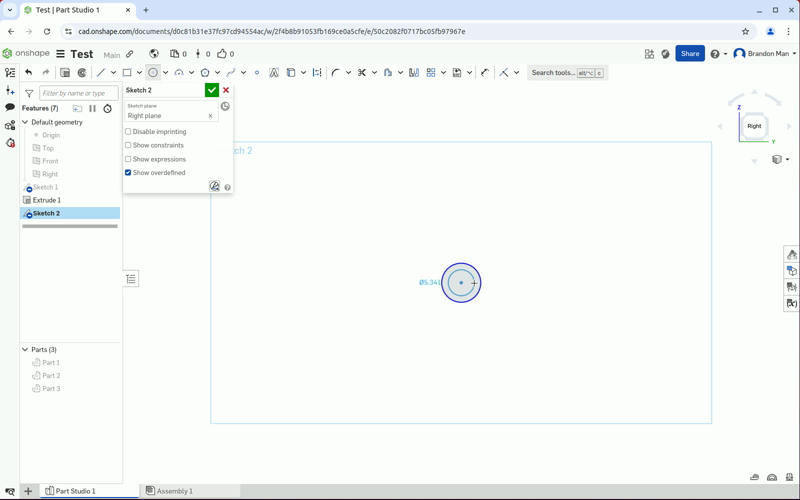
key(esc)
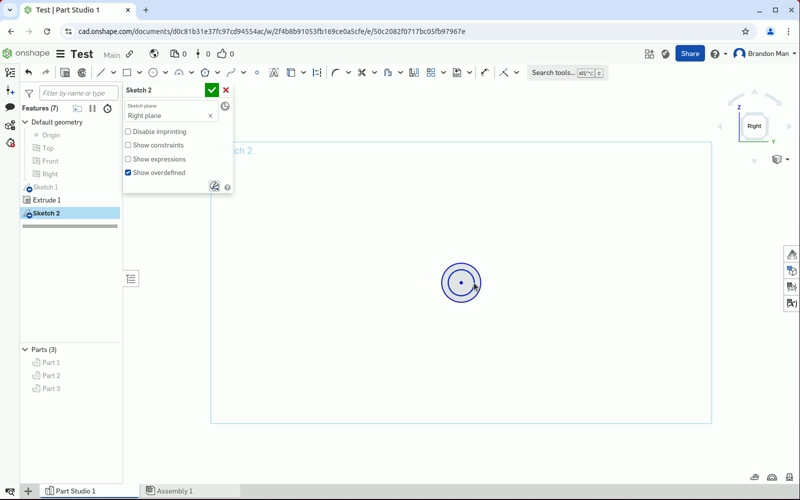
mouse_move(451, 272)
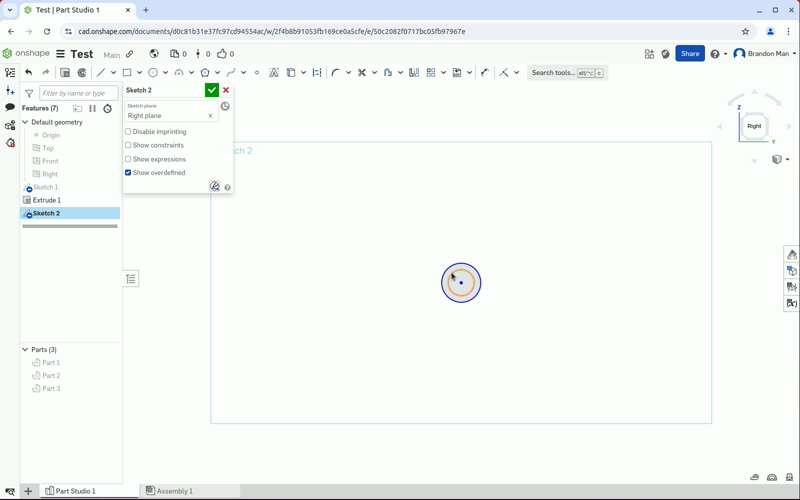
scroll(6)
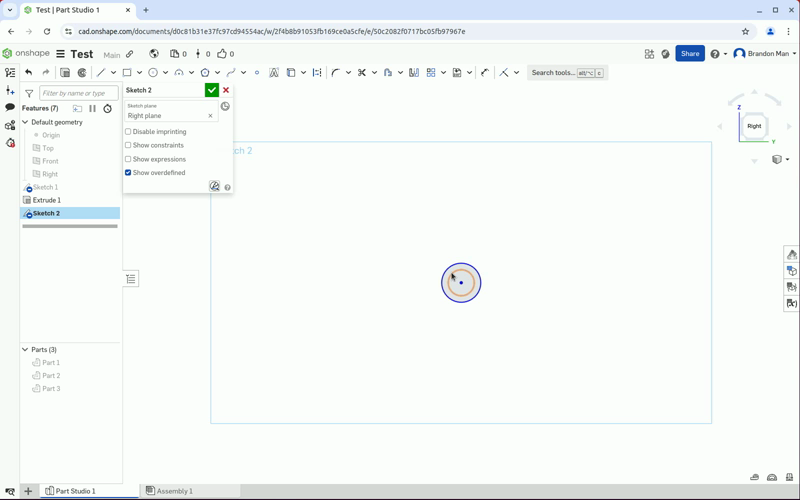
scroll(6)
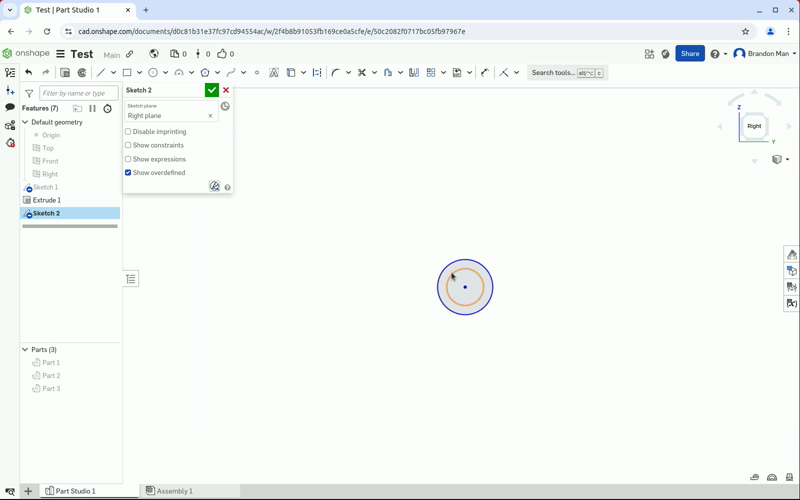
scroll(6)
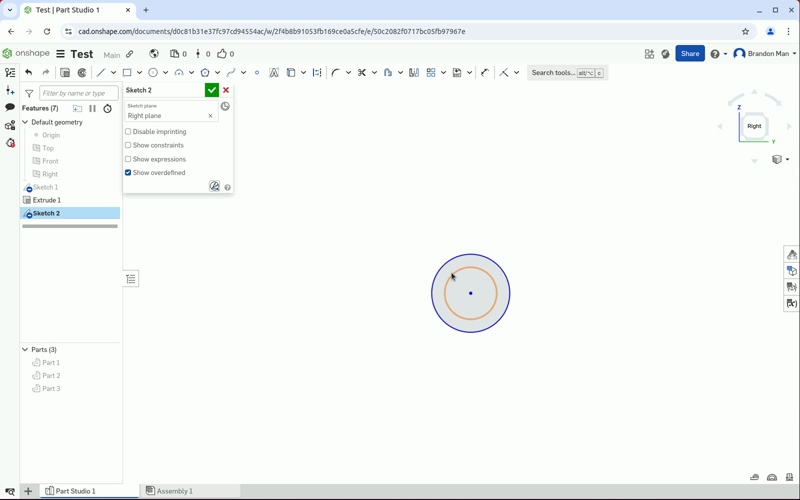
scroll(6)
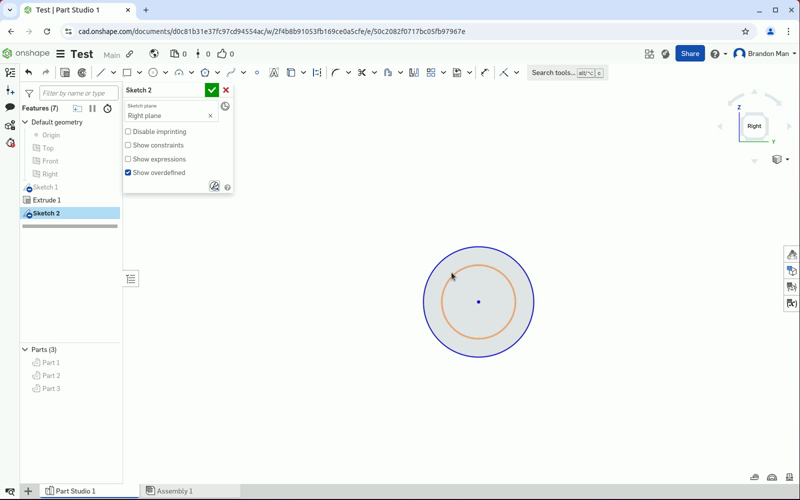
scroll(6)
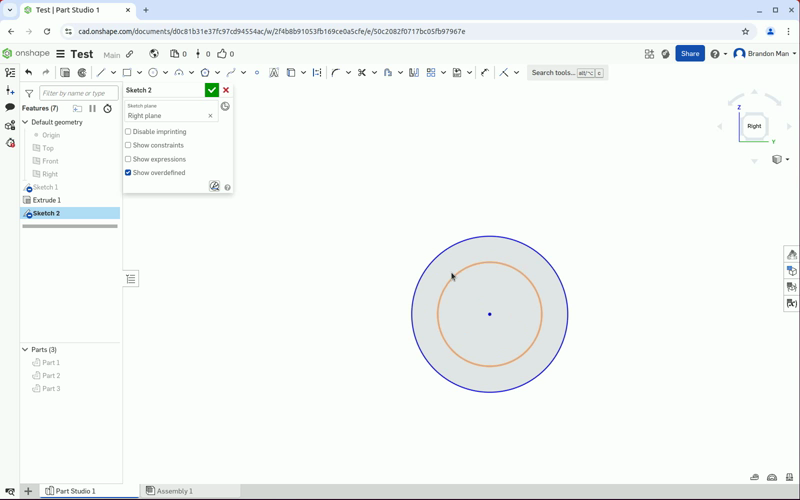
scroll(6)
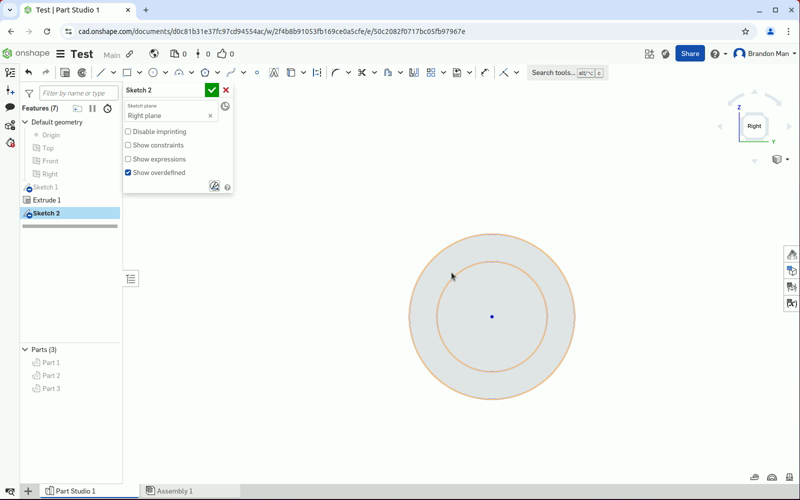
scroll(6)
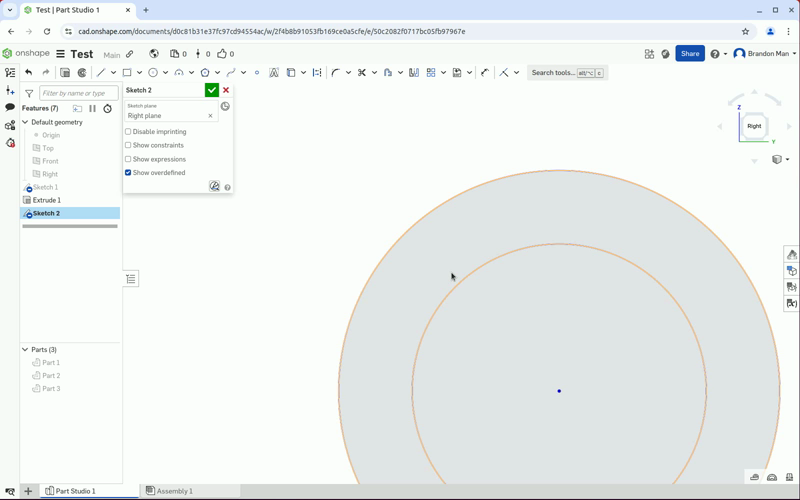
click(451, 272)
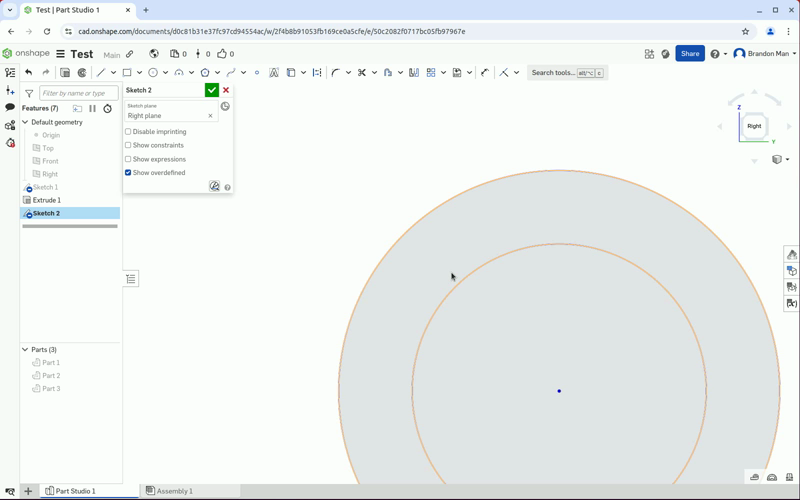
scroll(-6)
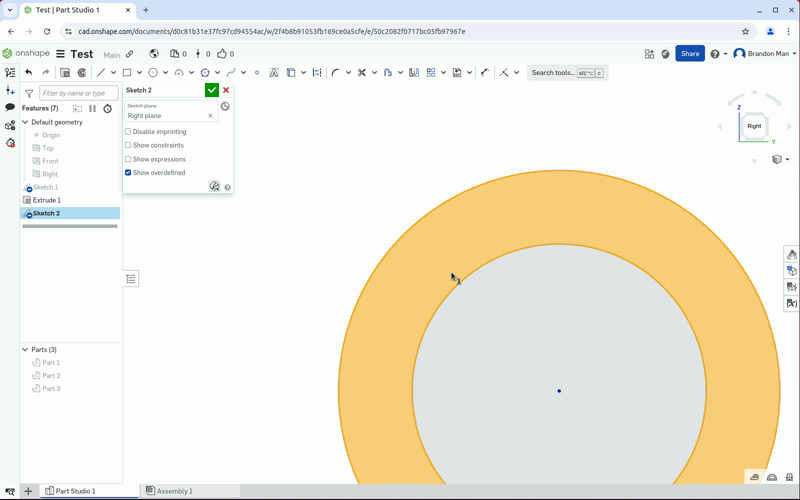
scroll(-6)
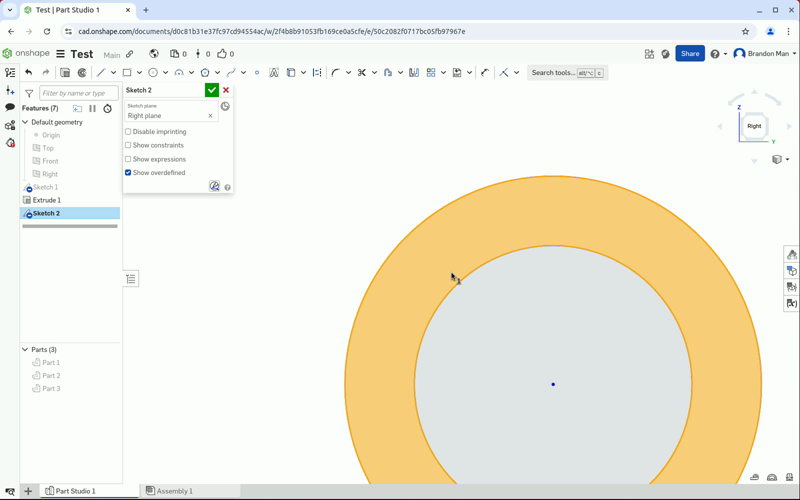
scroll(-6)
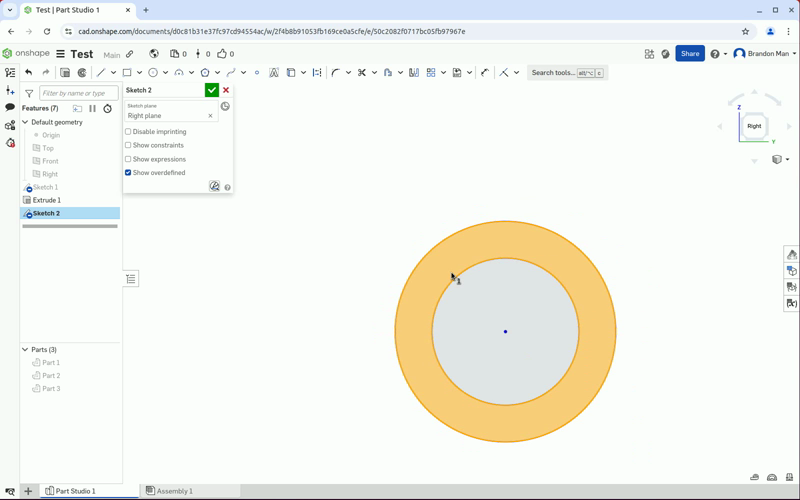
scroll(-6)
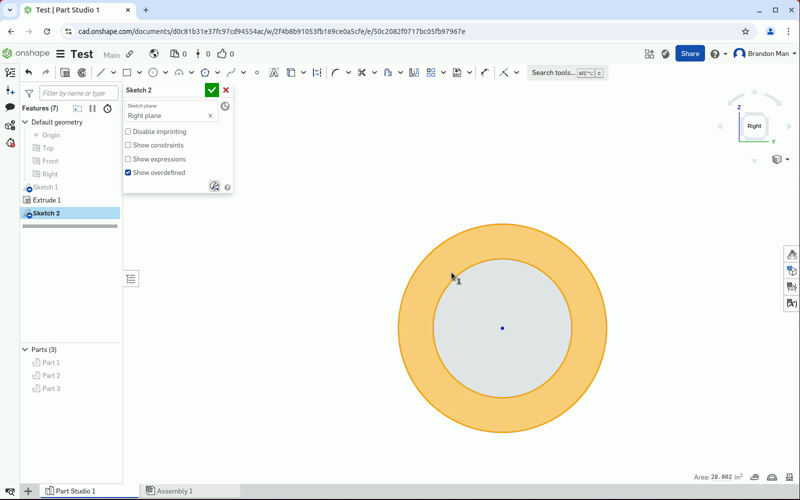
scroll(-6)
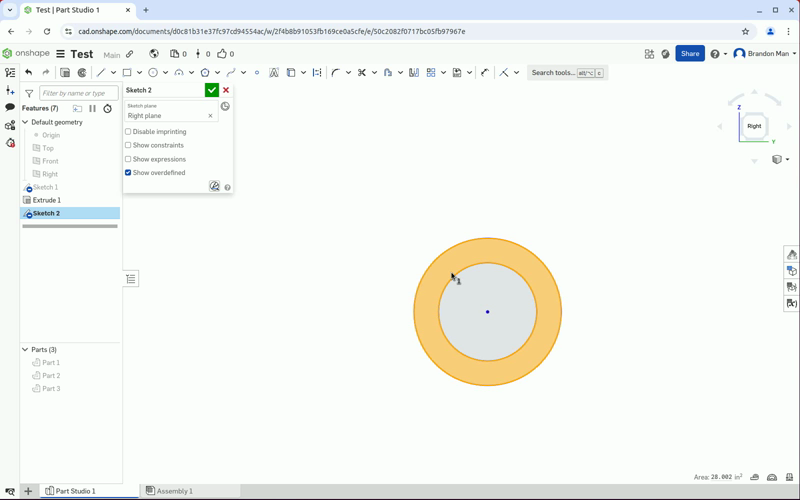
scroll(-6)
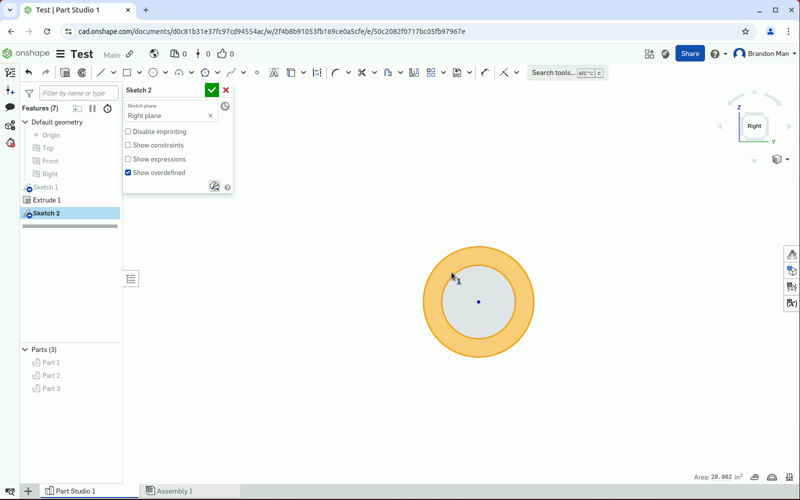
scroll(-6)
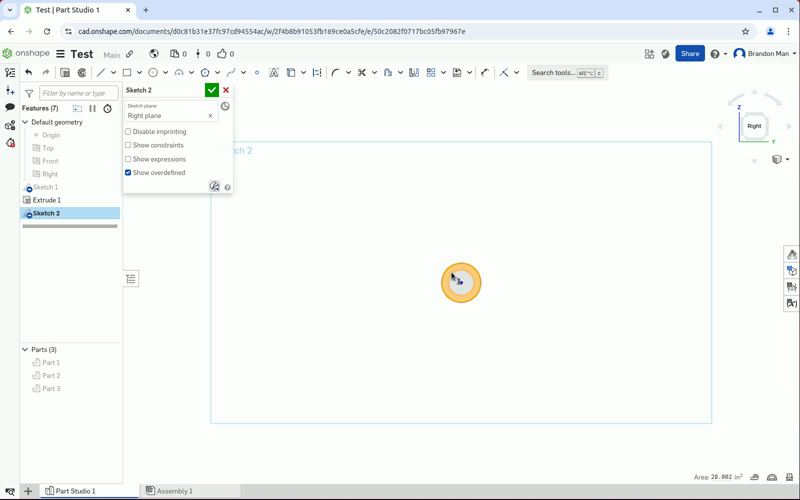
mouse_move(73, 352)
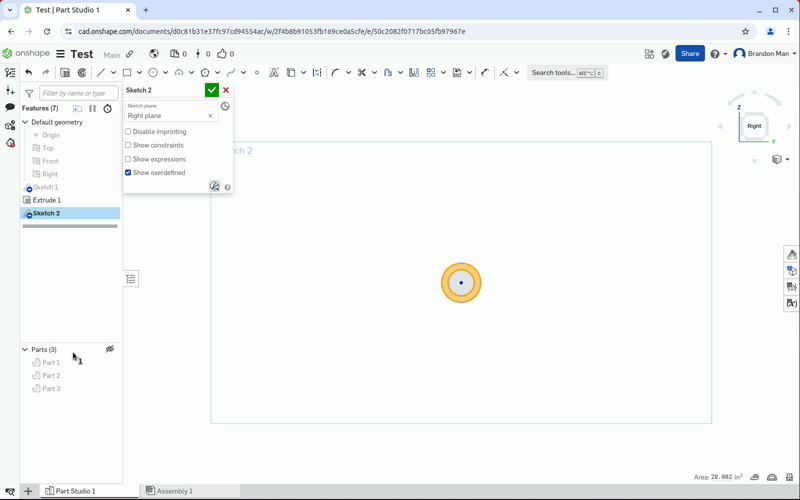
key(shift+y)
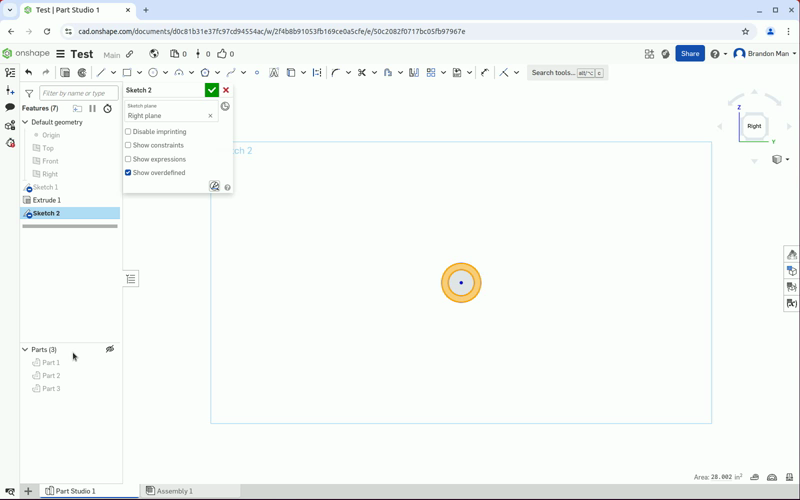
key(shift+e)
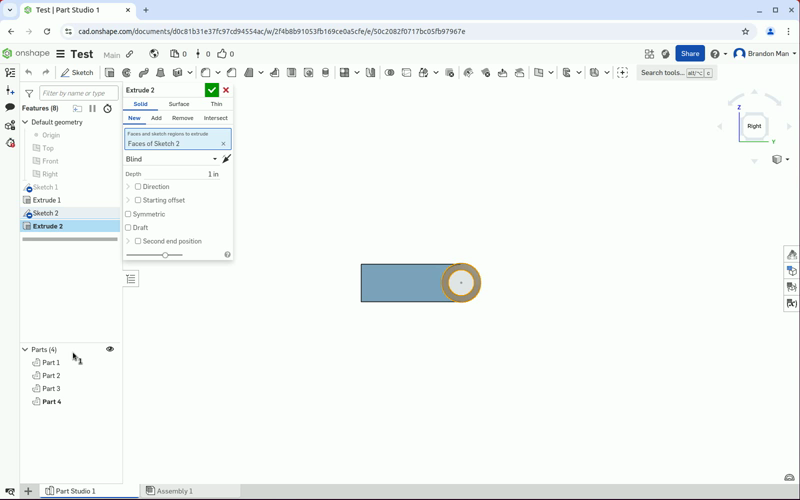
mouse_move(143, 106)
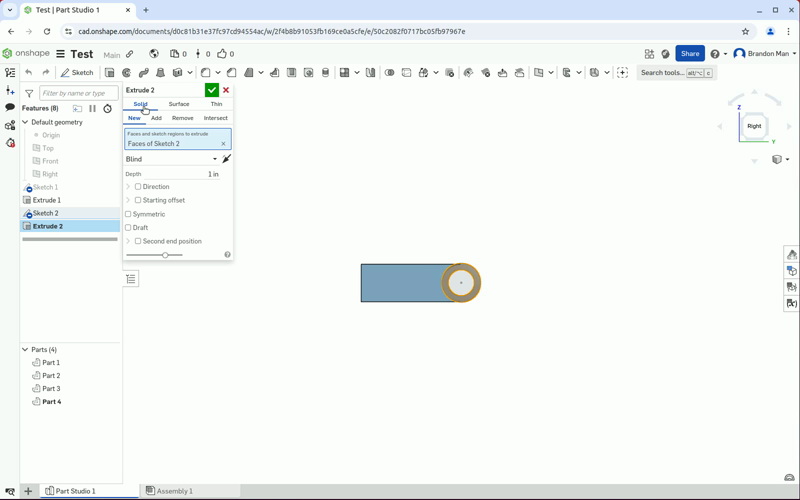
click(143, 106)
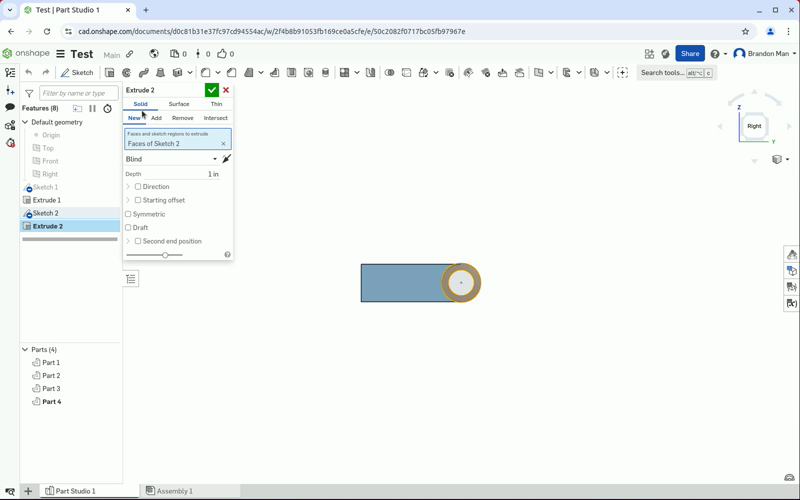
mouse_move(137, 120)
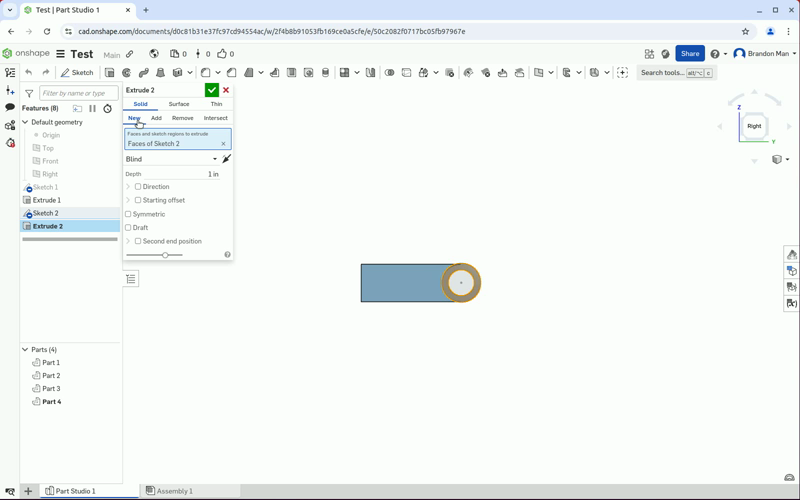
click(137, 120)
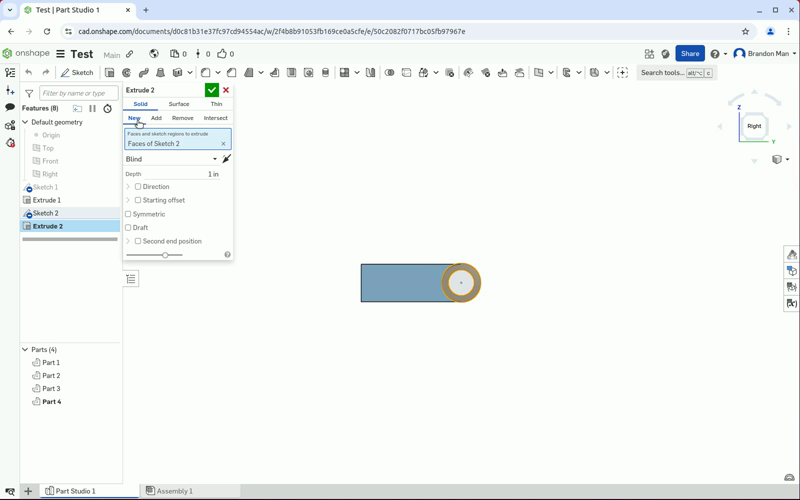
key(tab, 4)
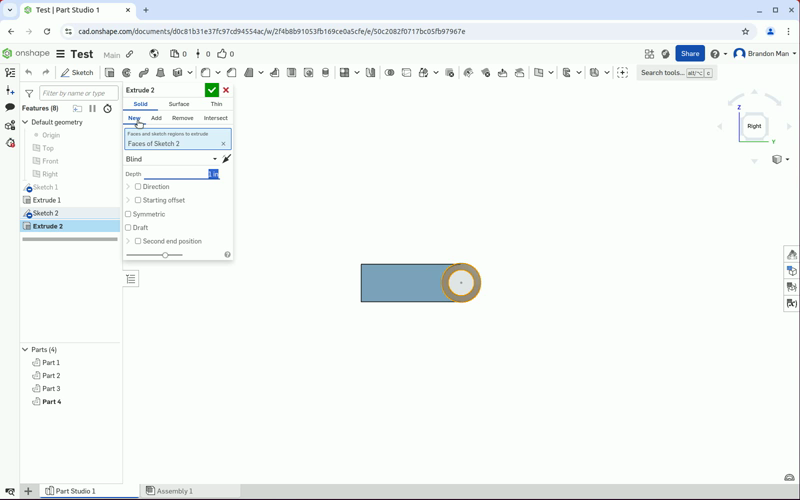
text(5.055)
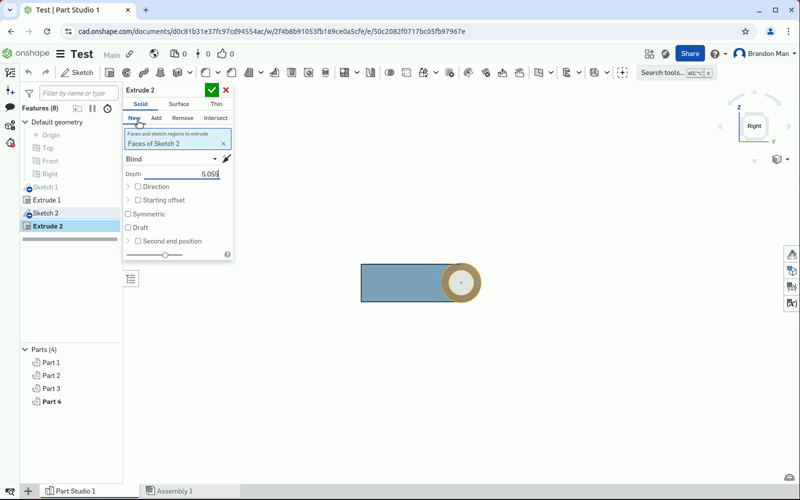
key(enter)
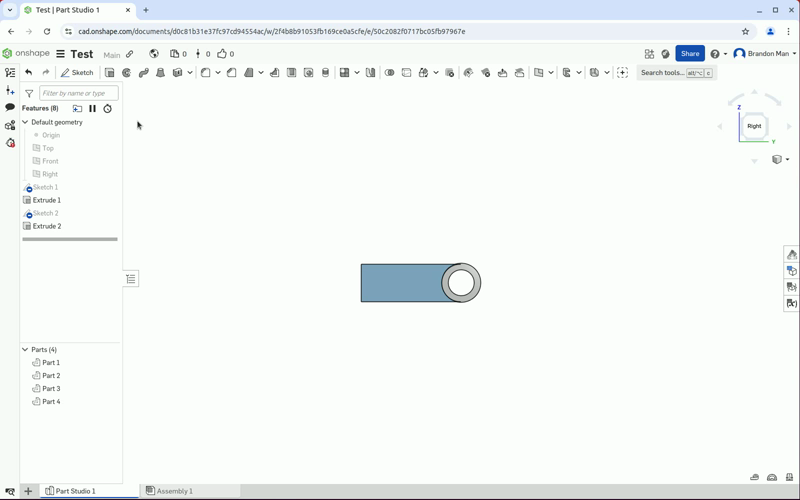
key(shift+h)
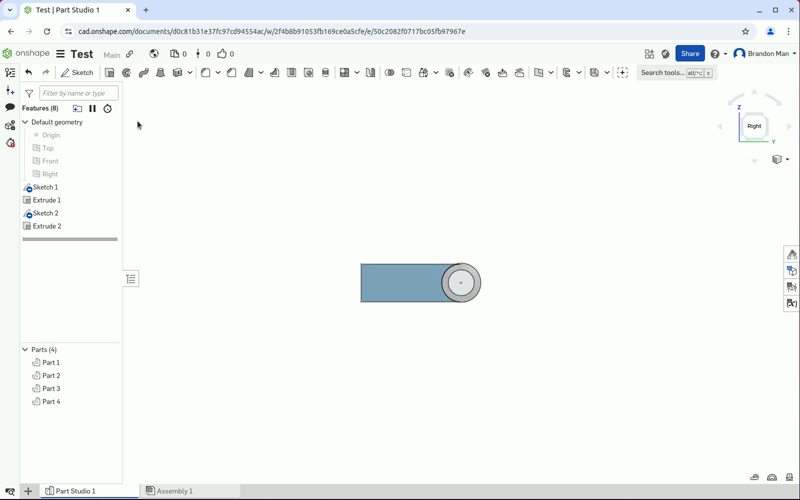
key(shift+h)
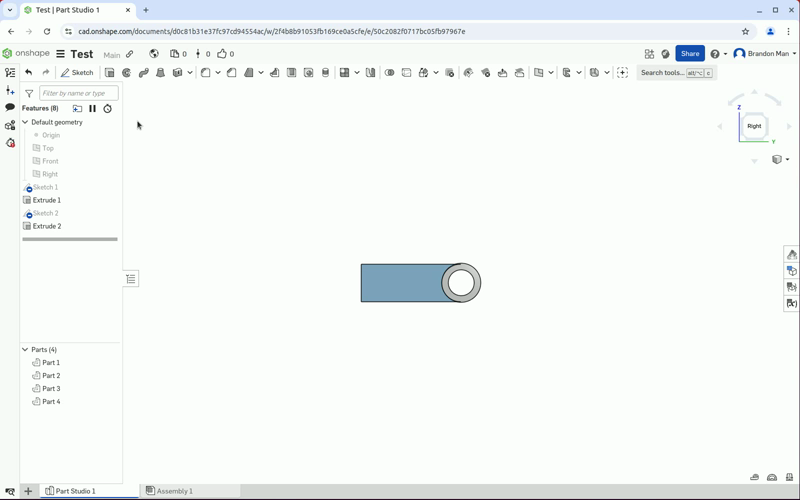
mouse_move(73, 189)
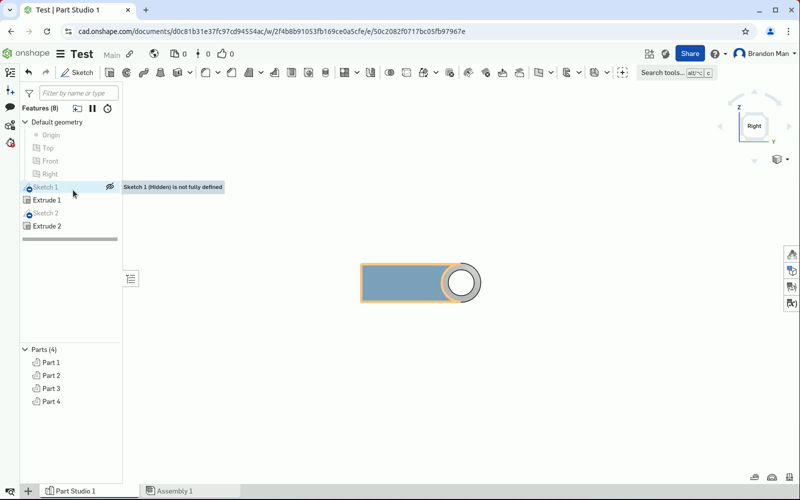
click(73, 189)
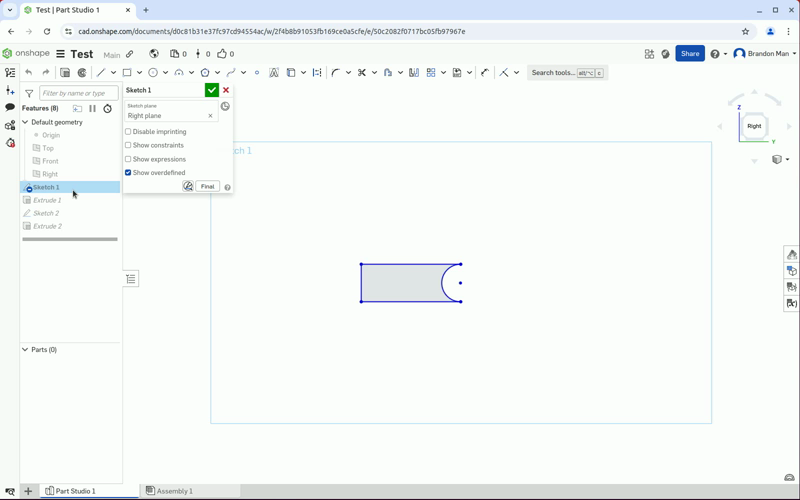
mouse_move(229, 92)
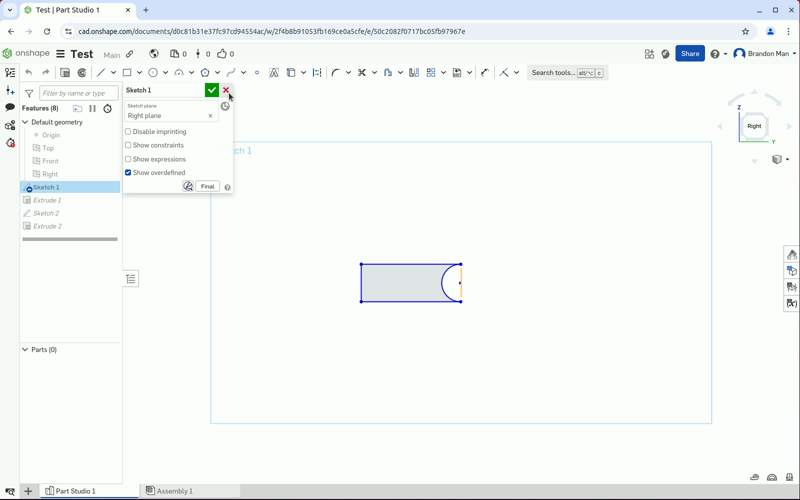
click(229, 92)
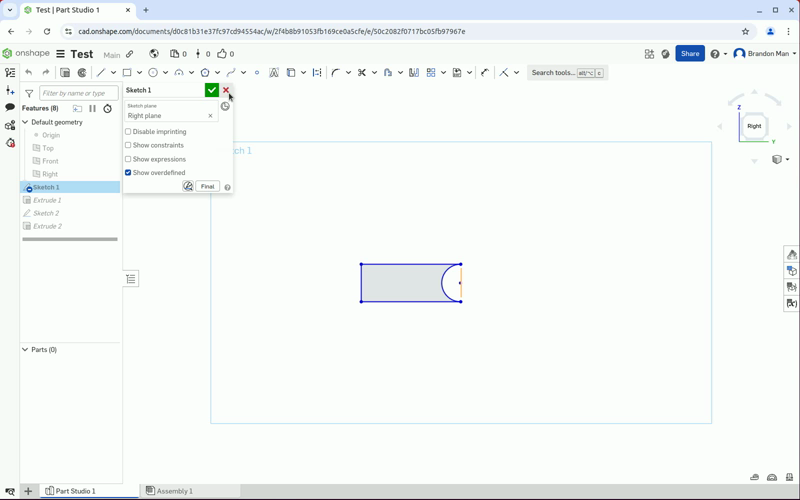
key(shift+s)
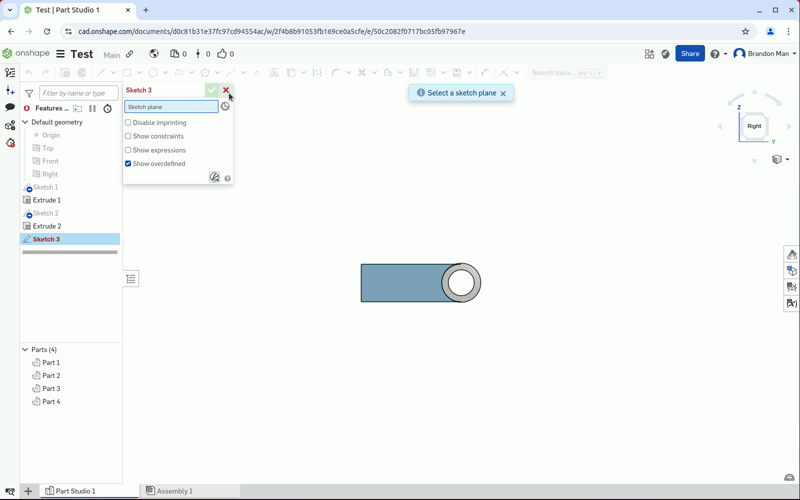
mouse_move(73, 176)
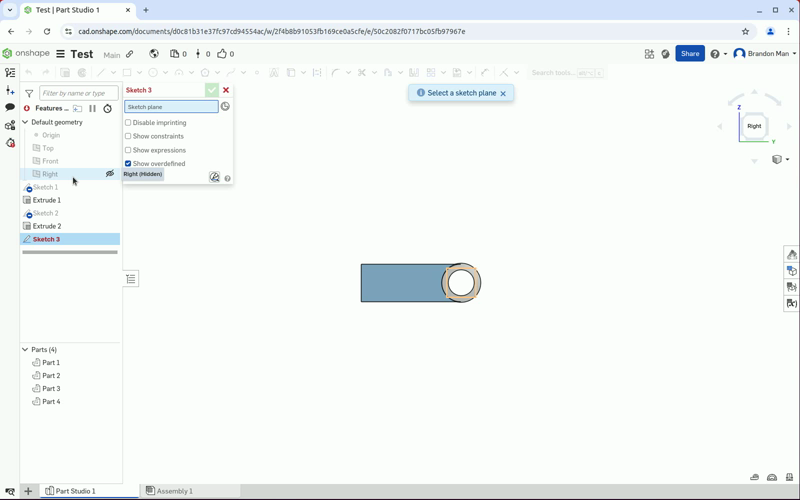
click(73, 176)
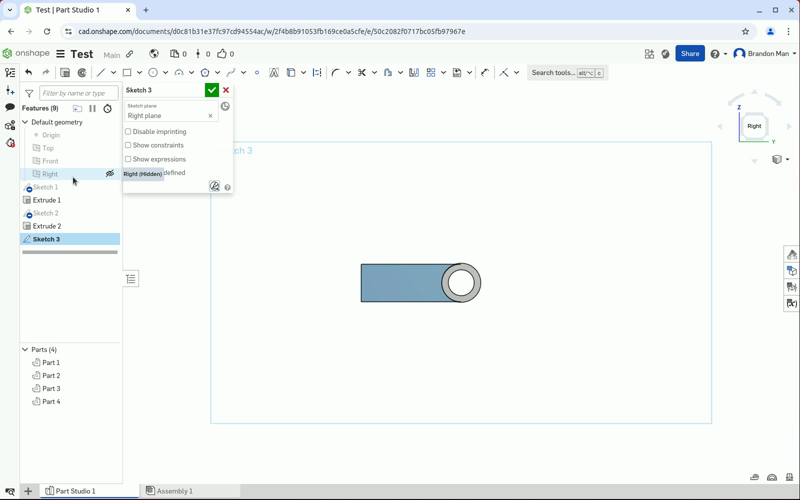
mouse_move(73, 352)
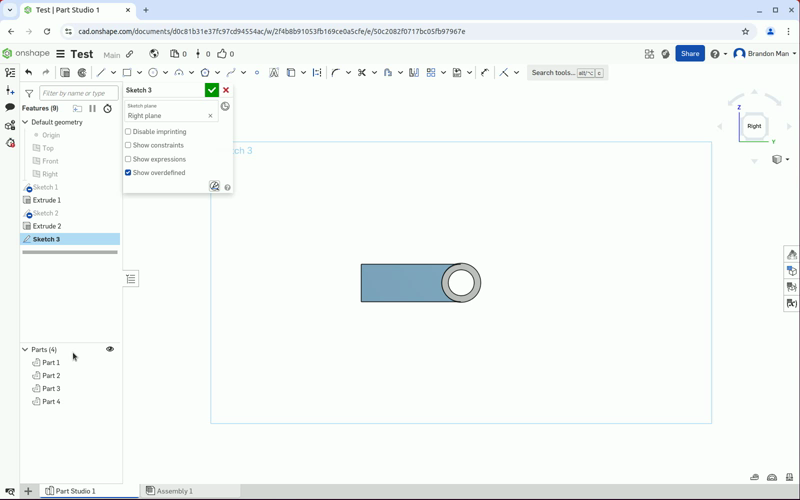
key(y)
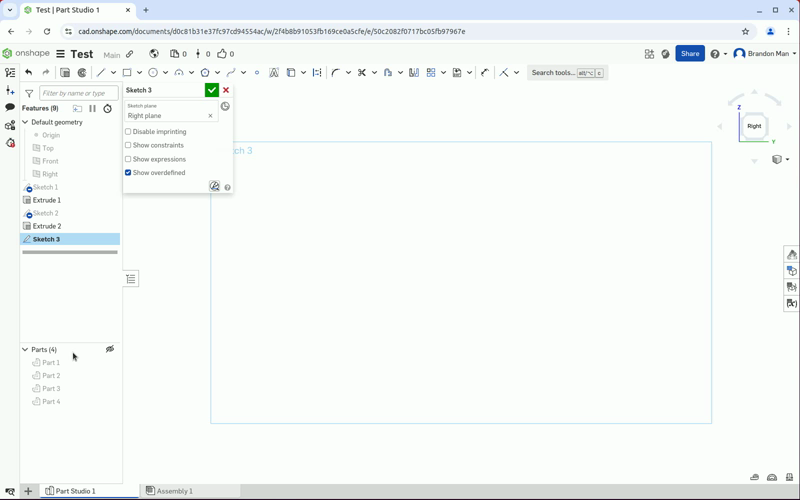
key(c)
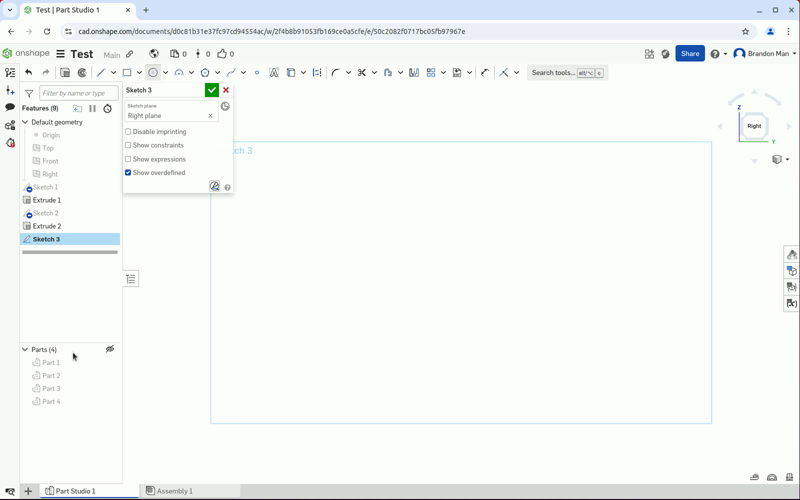
key_down(shift)
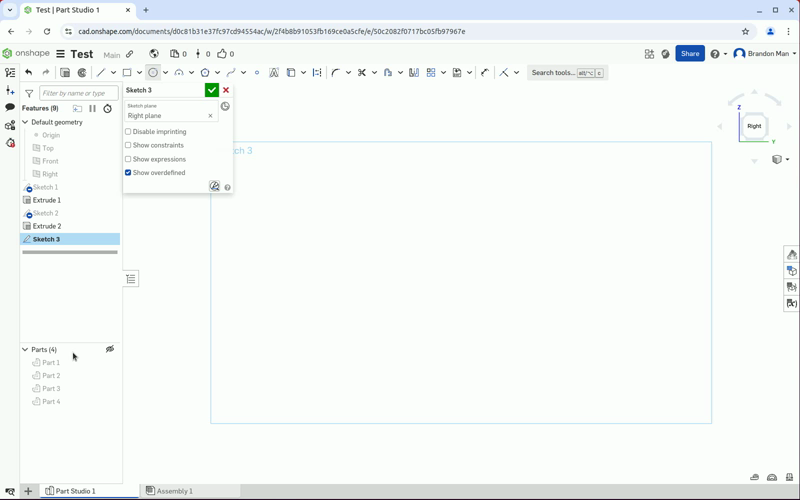
mouse_move(533, 183)
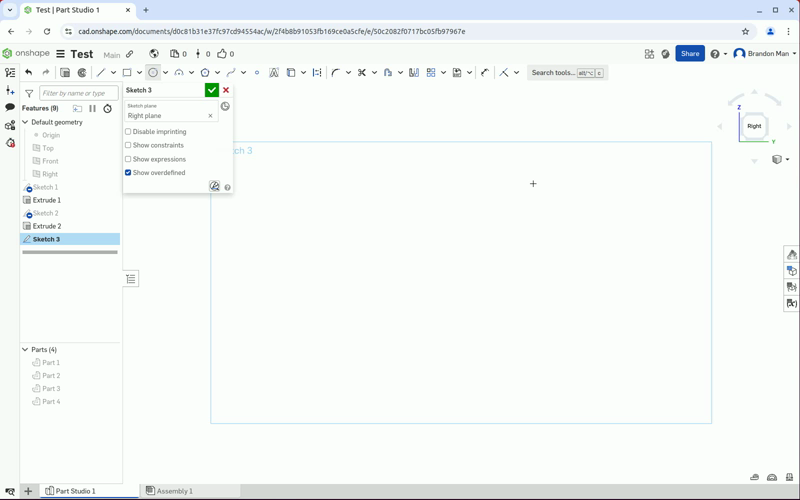
click(533, 183)
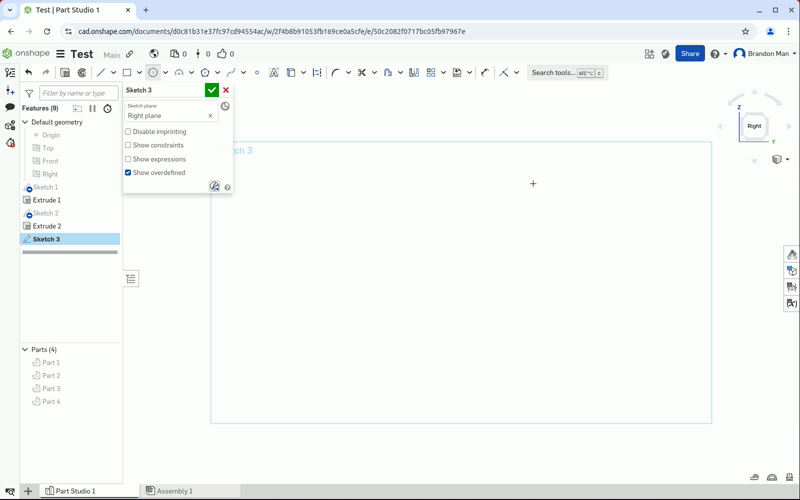
key_up(shift)
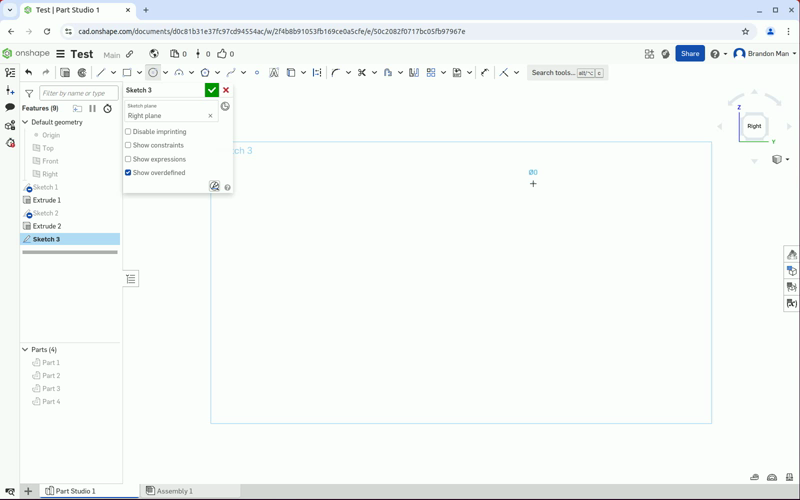
mouse_move(546, 183)
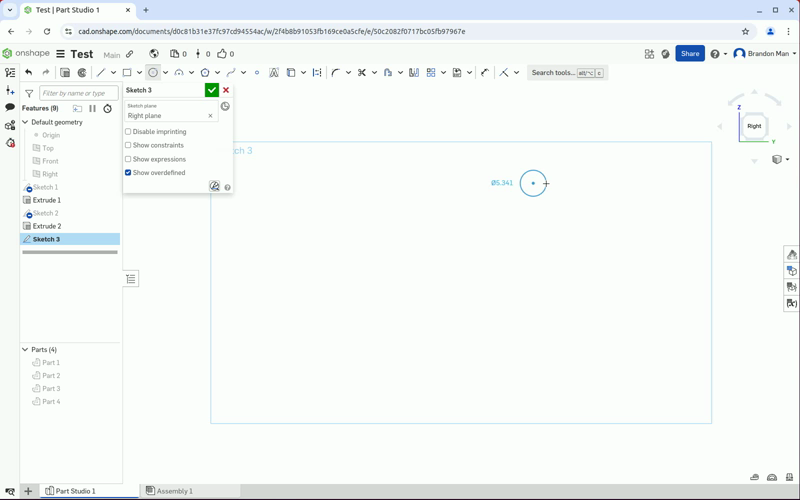
click(546, 183)
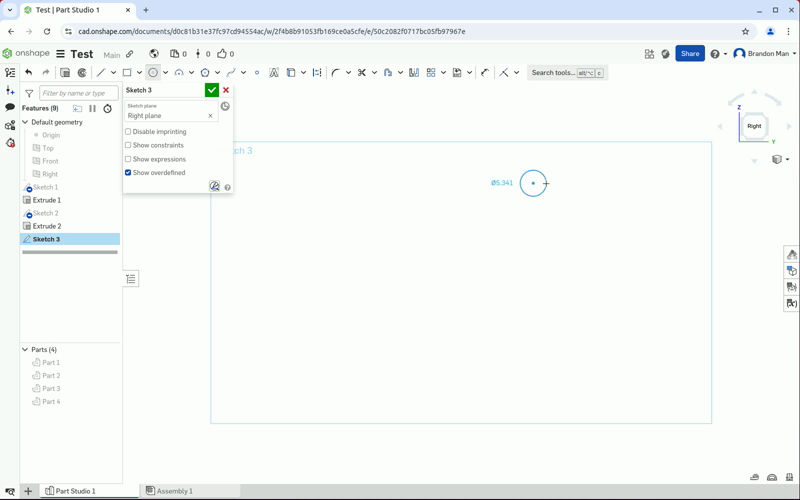
key(esc)
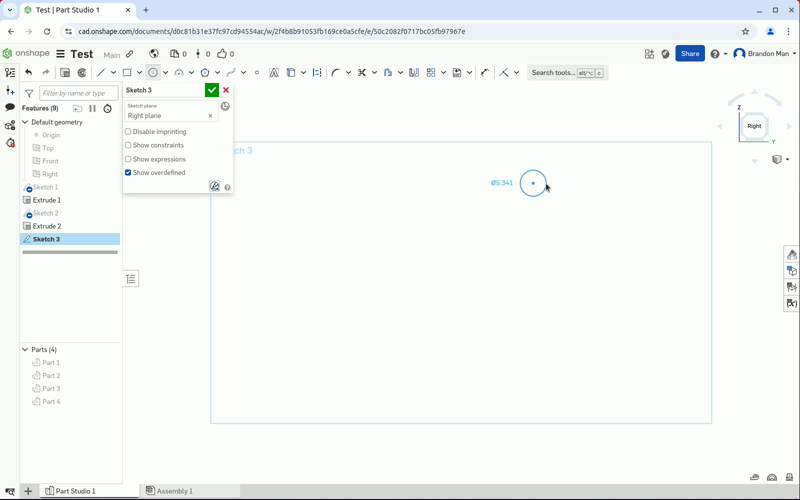
mouse_move(525, 188)
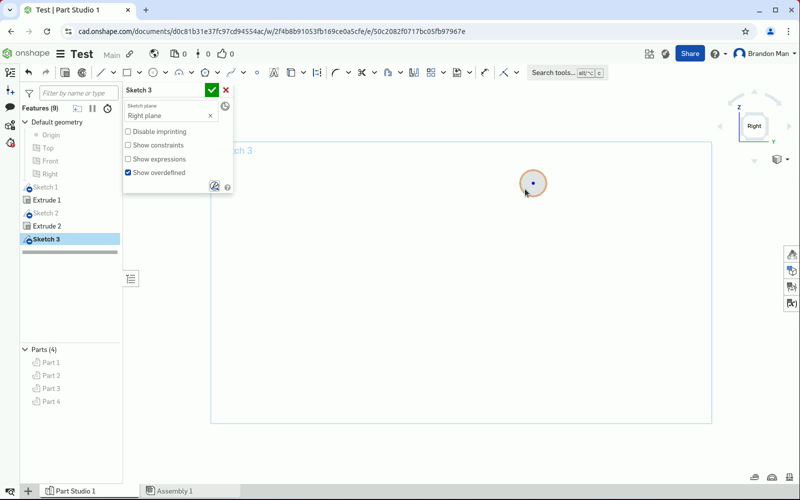
scroll(6)
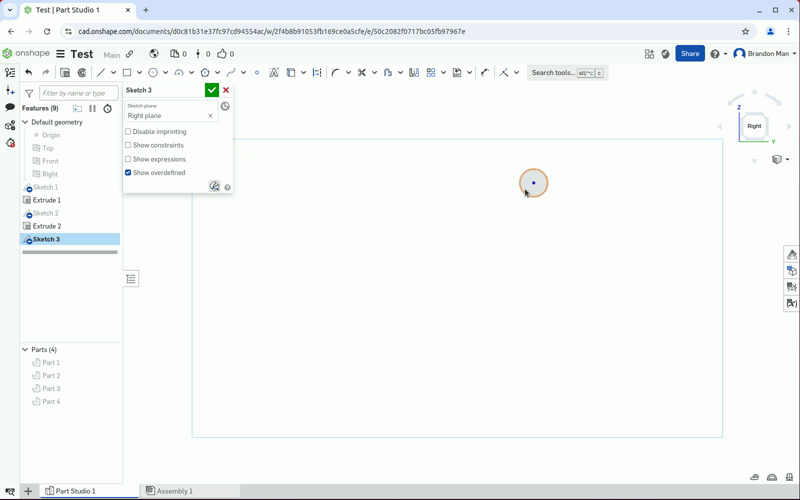
scroll(6)
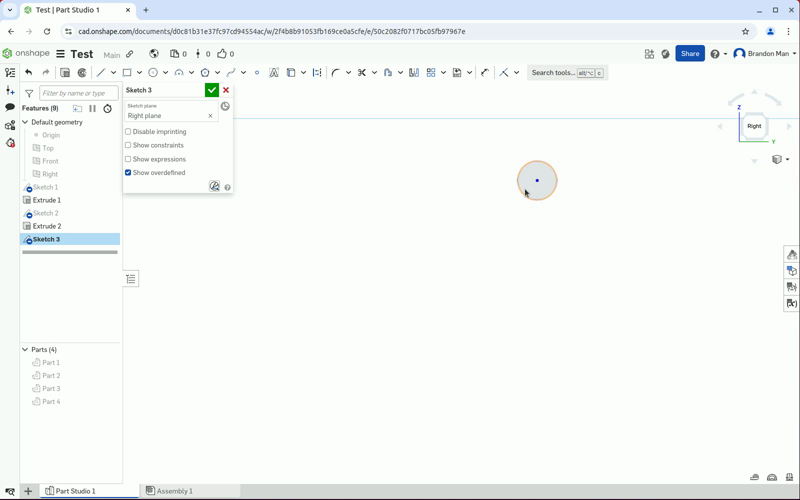
scroll(6)
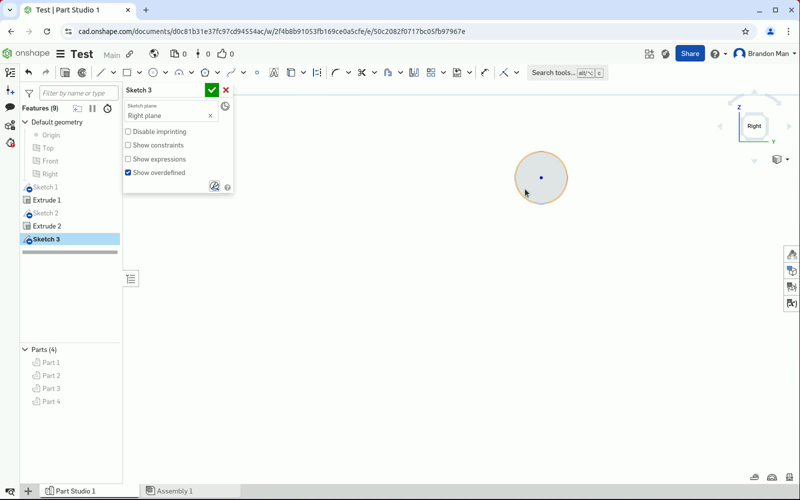
scroll(6)
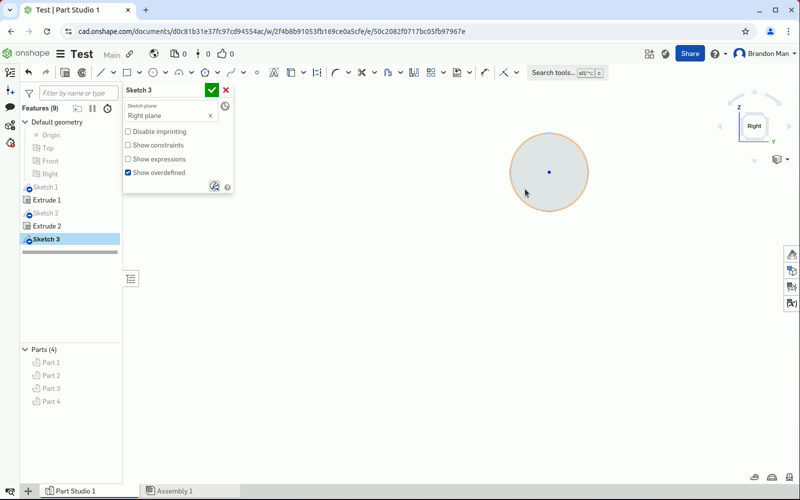
scroll(6)
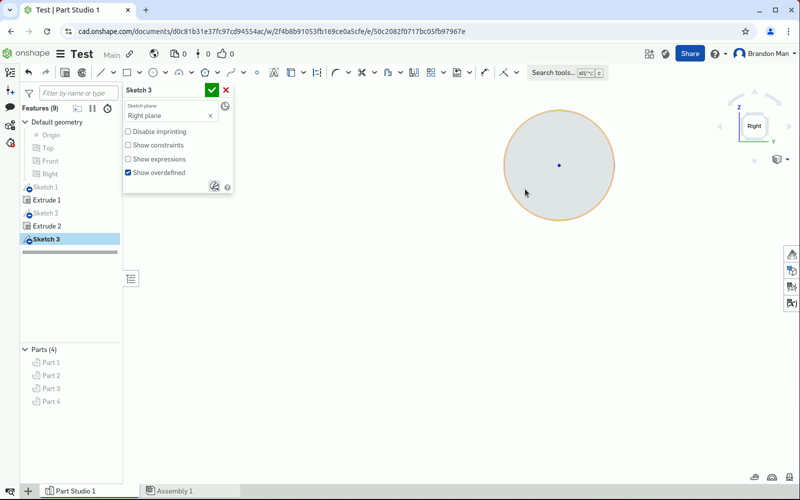
scroll(6)
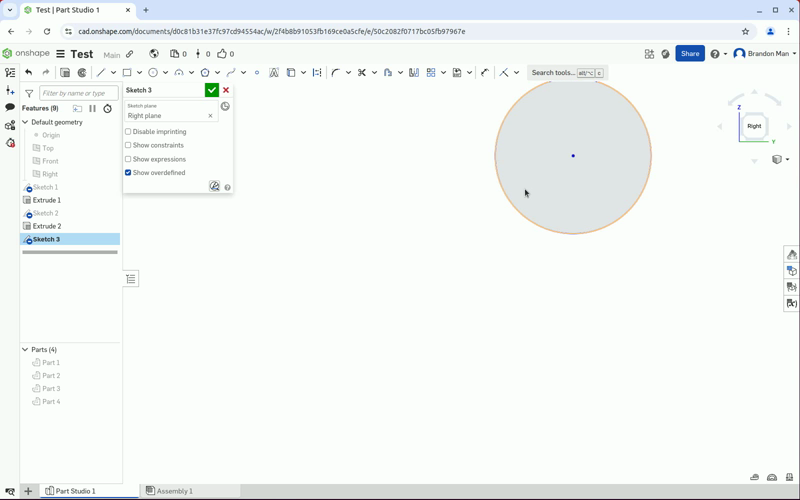
scroll(6)
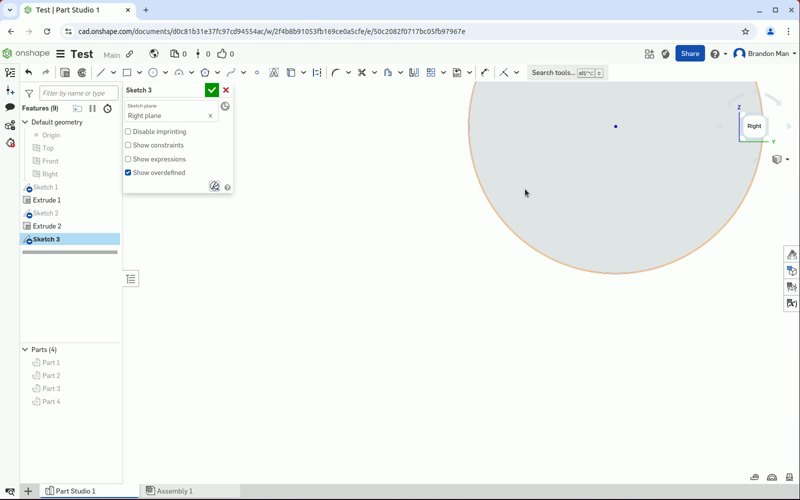
click(525, 188)
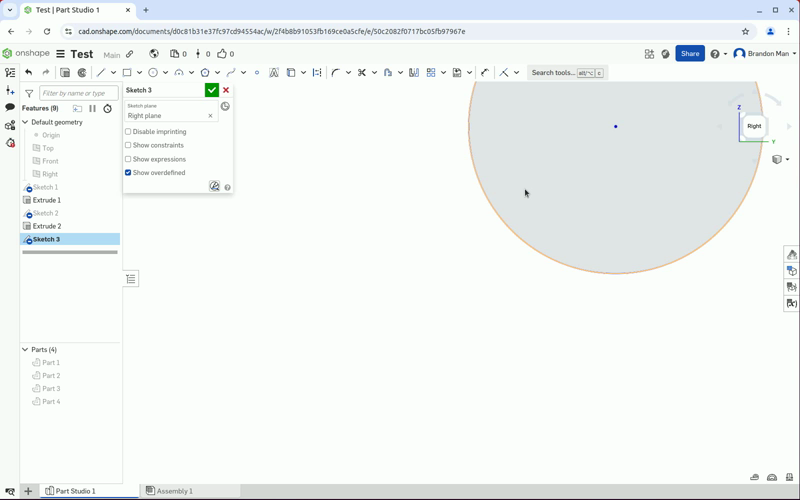
scroll(-6)
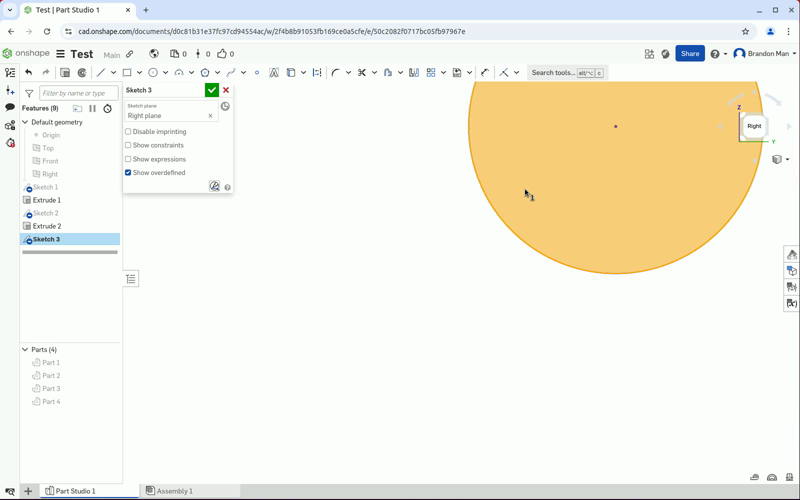
scroll(-6)
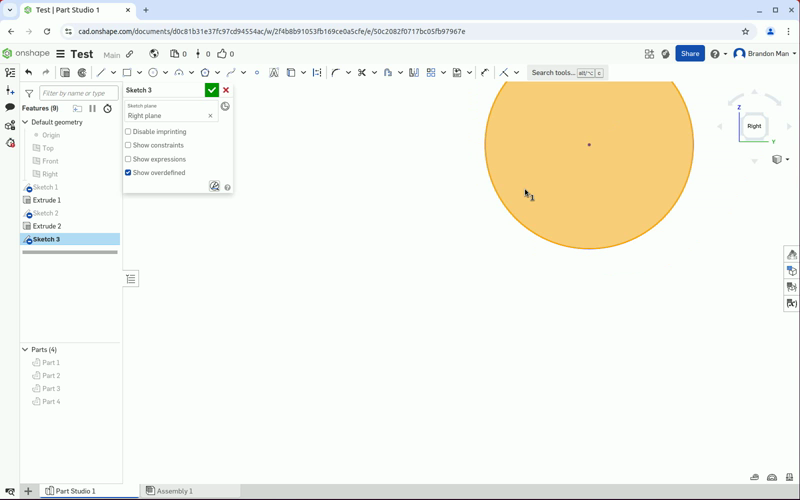
scroll(-6)
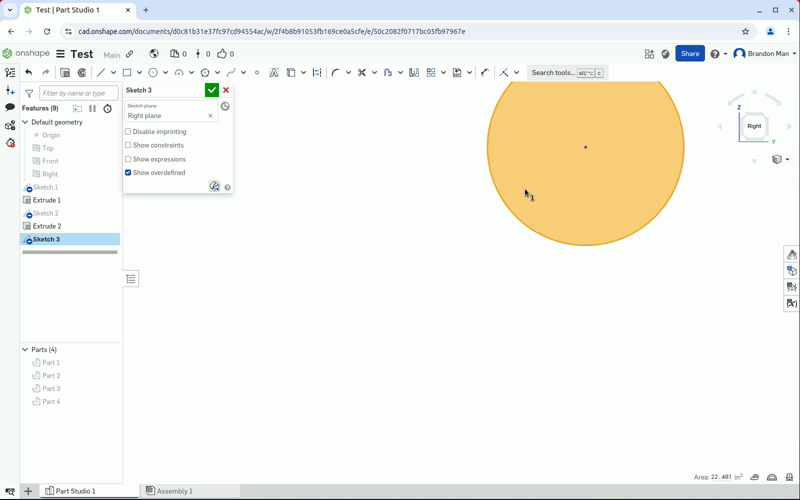
scroll(-6)
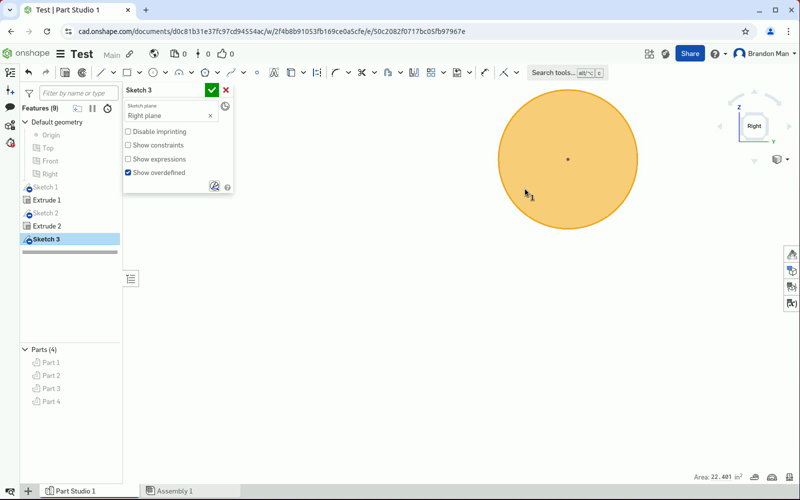
scroll(-6)
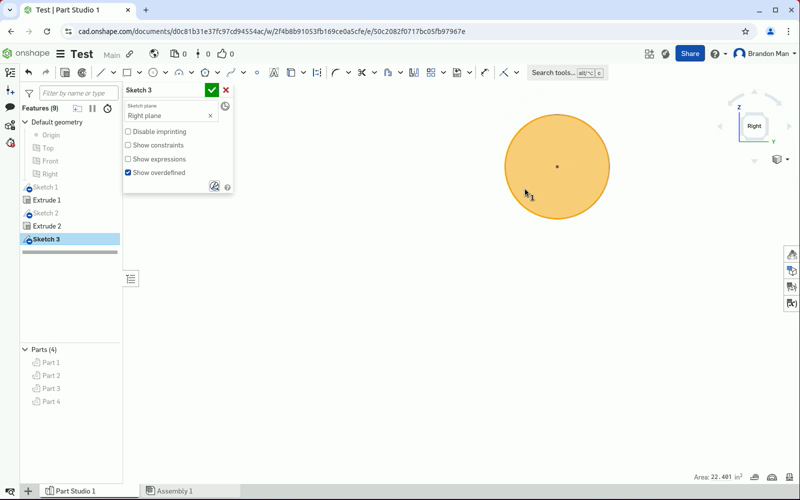
scroll(-6)
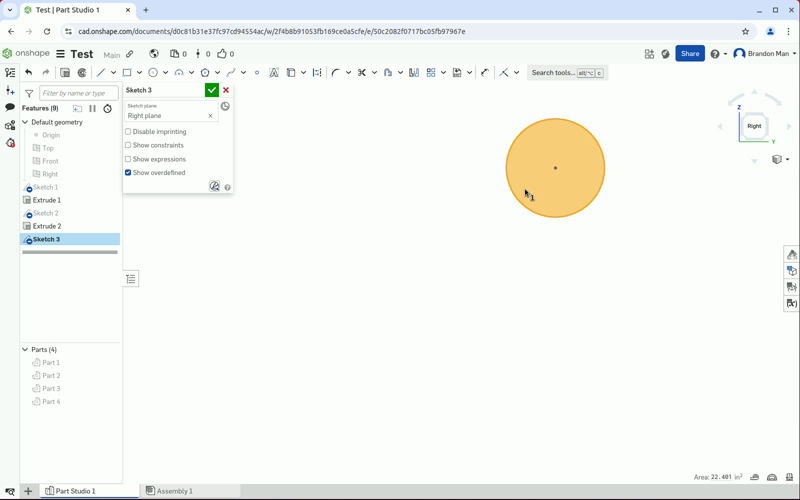
scroll(-6)
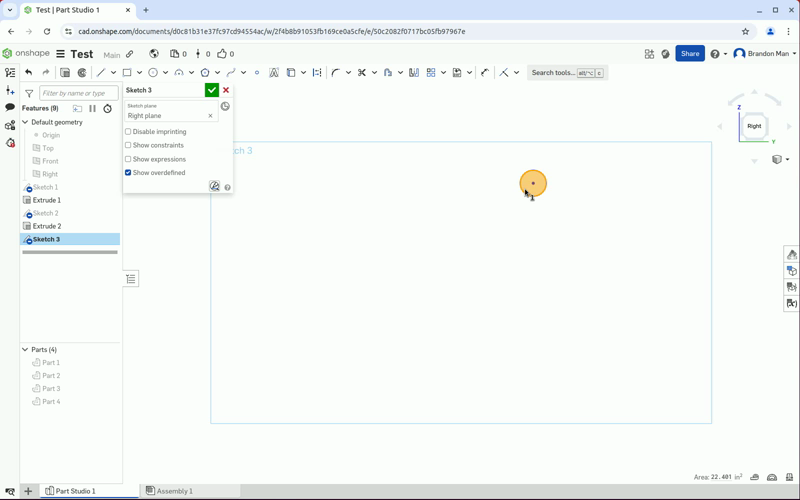
mouse_move(73, 352)
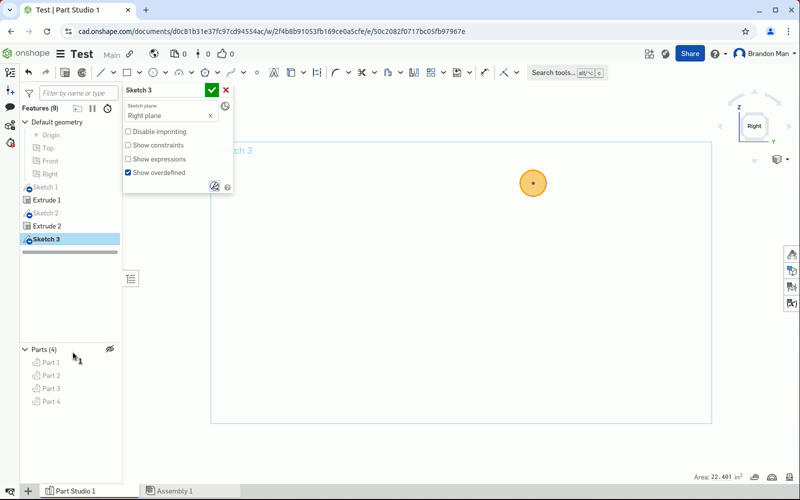
key(shift+y)
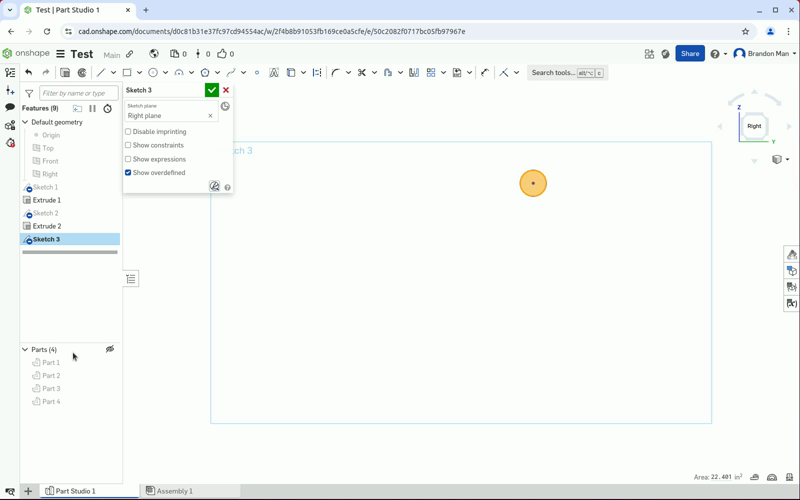
key(shift+e)
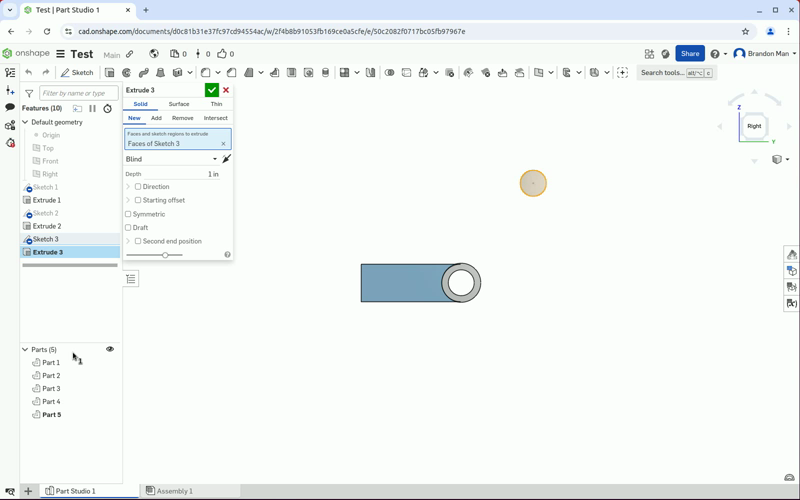
mouse_move(143, 106)
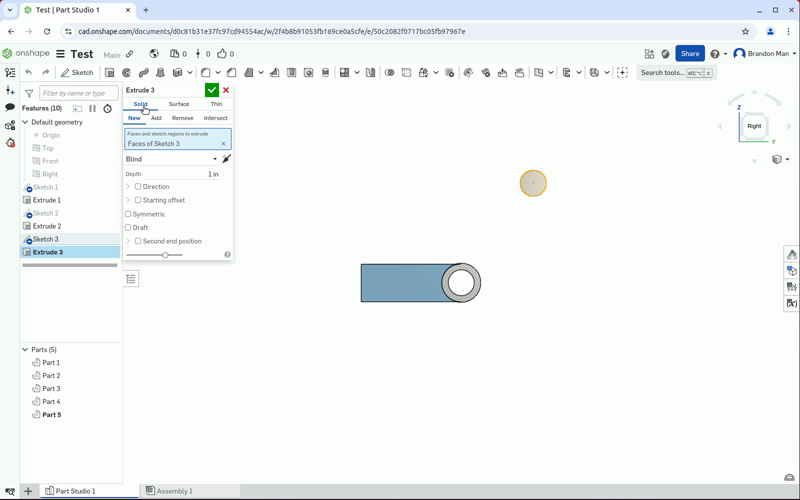
click(143, 106)
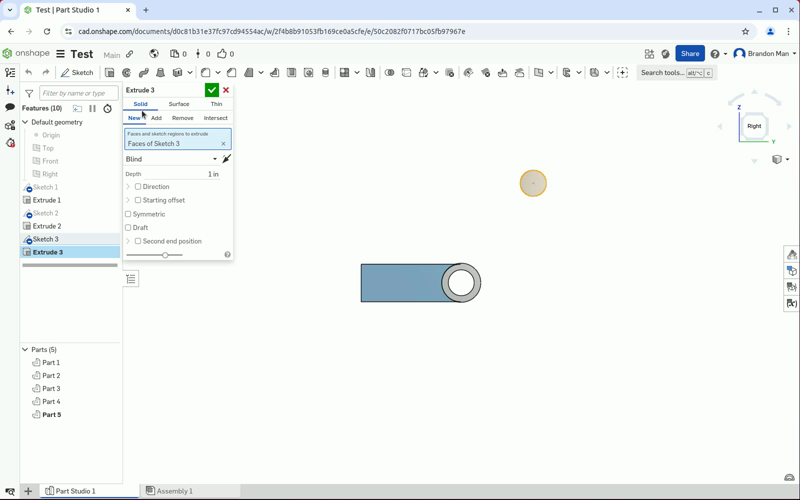
mouse_move(137, 120)
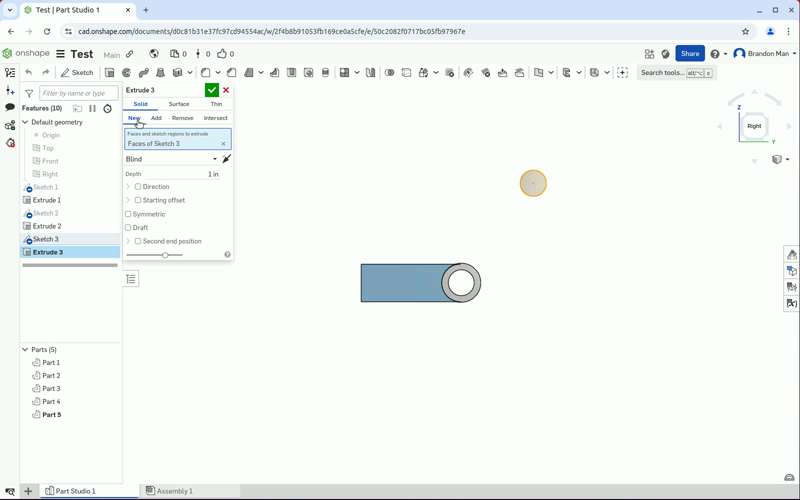
click(137, 120)
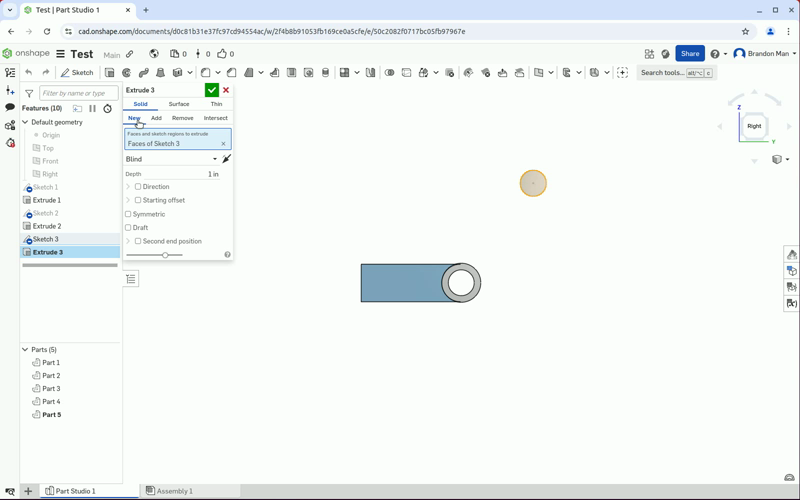
key(tab, 4)
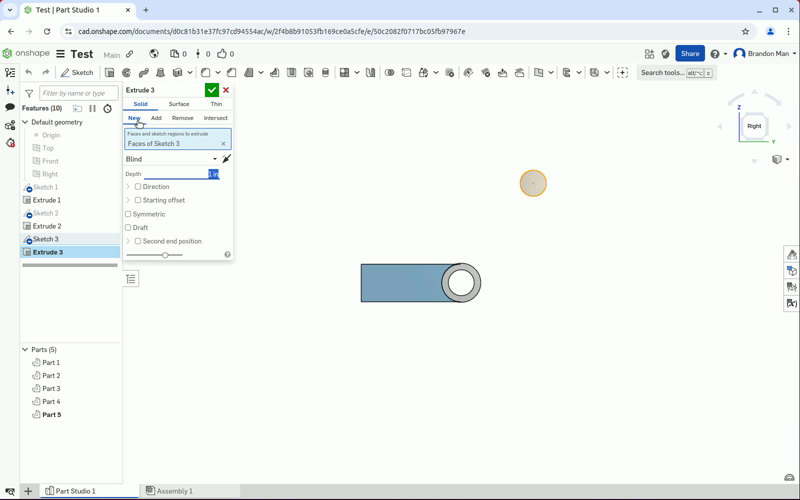
text(10.11)
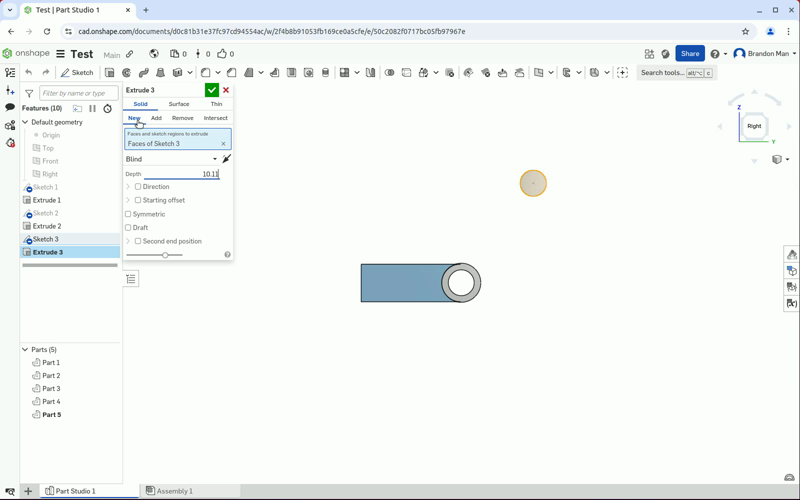
key(enter)
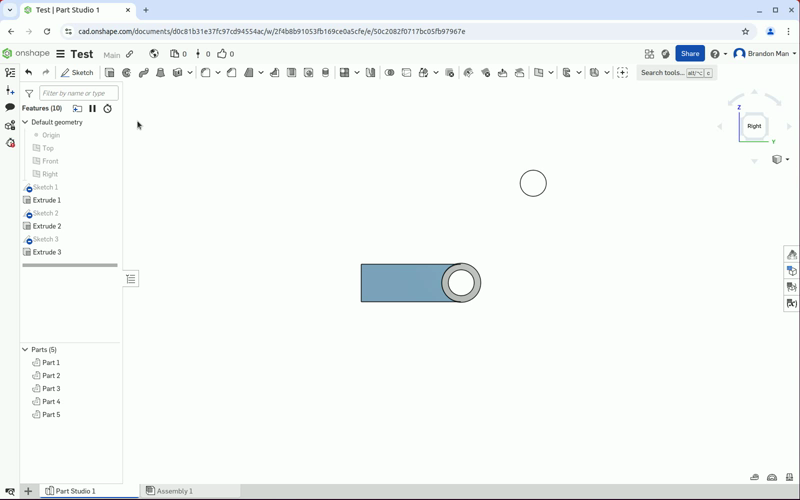
key(shift+h)
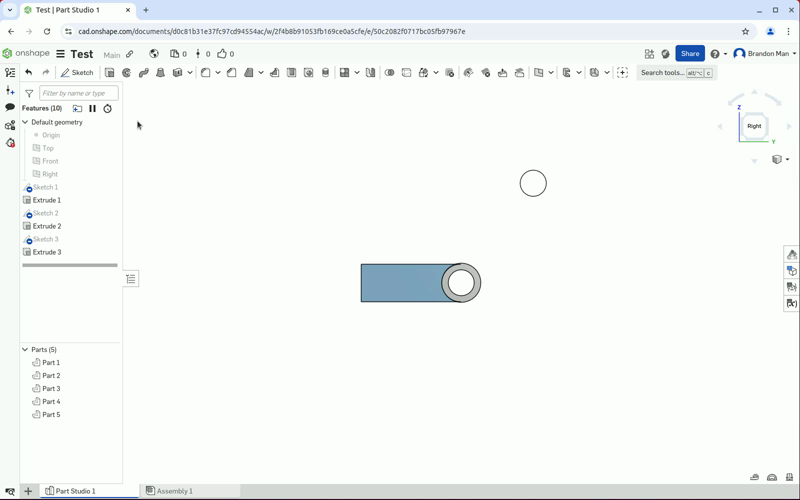
key(shift+h)
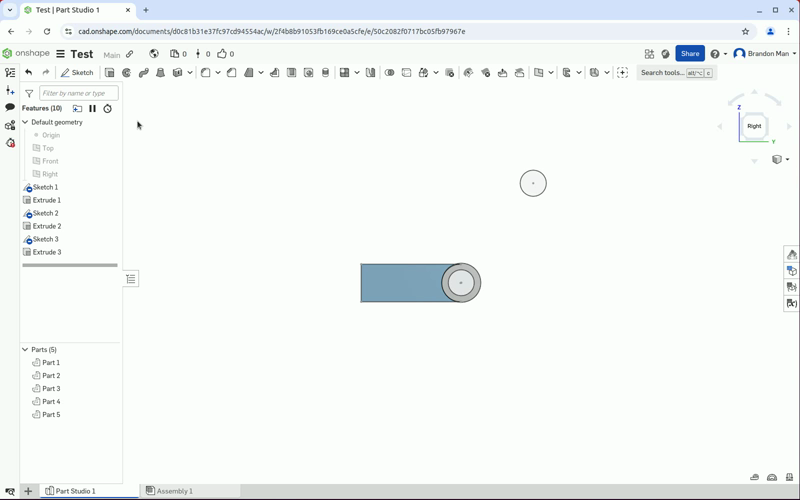
key(shift+7)
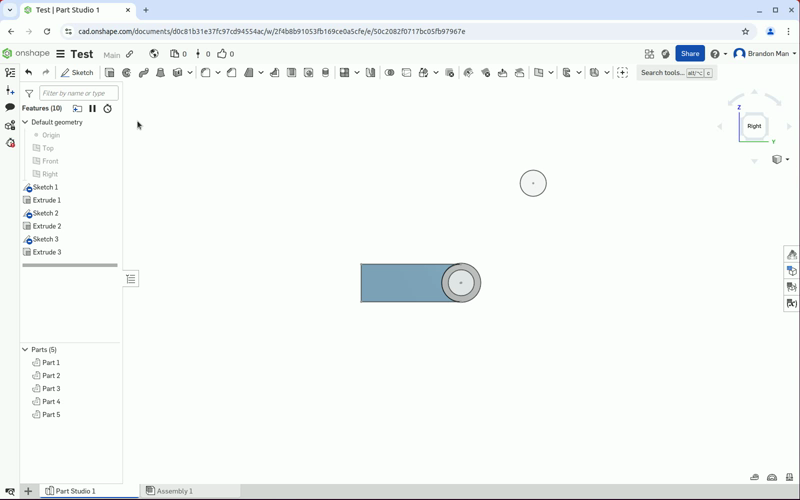
key(right, 2)
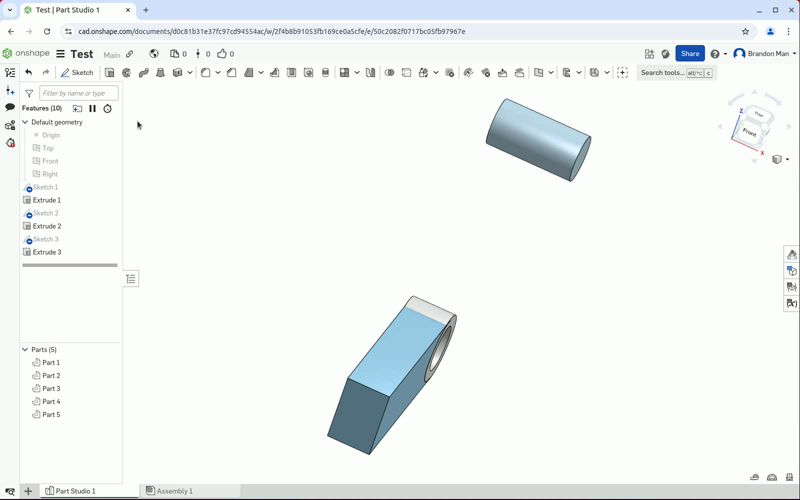
key(down, 2)
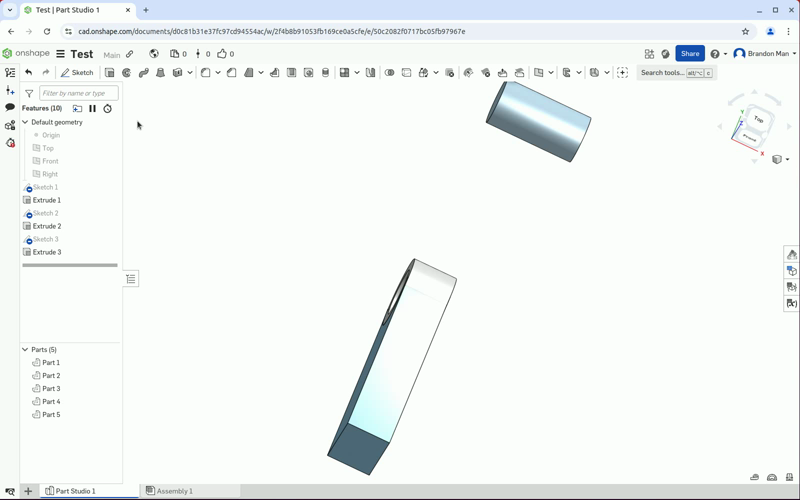
key(up, 2)
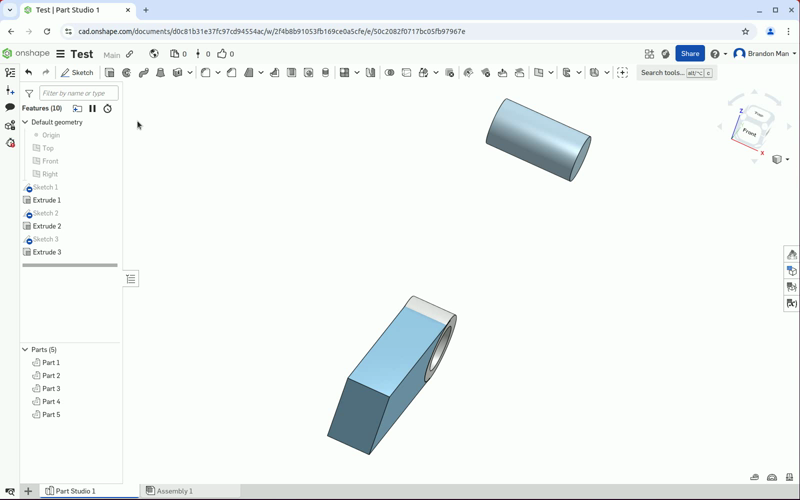
key(left, 2)
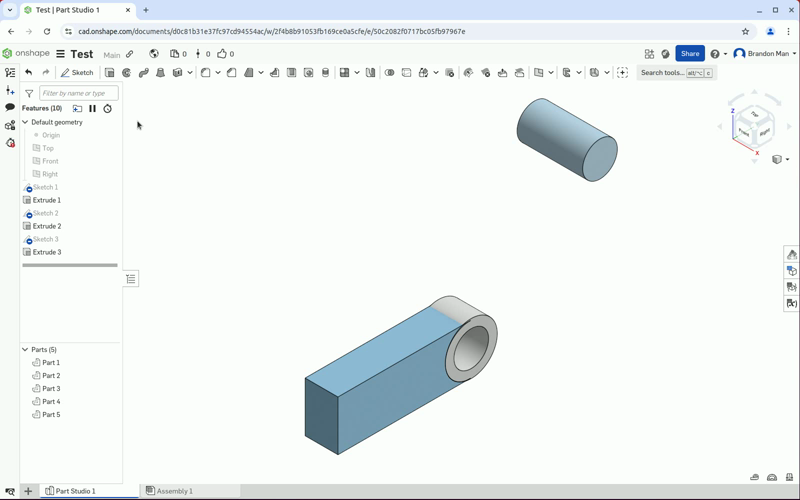
mouse_move(73, 189)
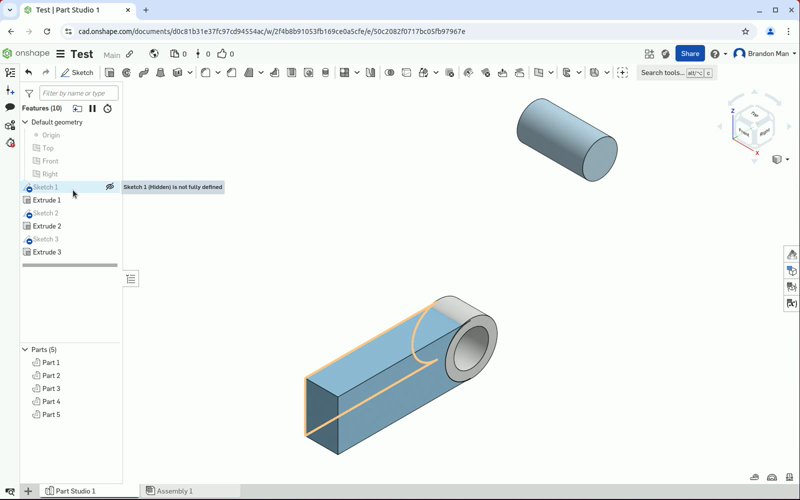
click(73, 189)